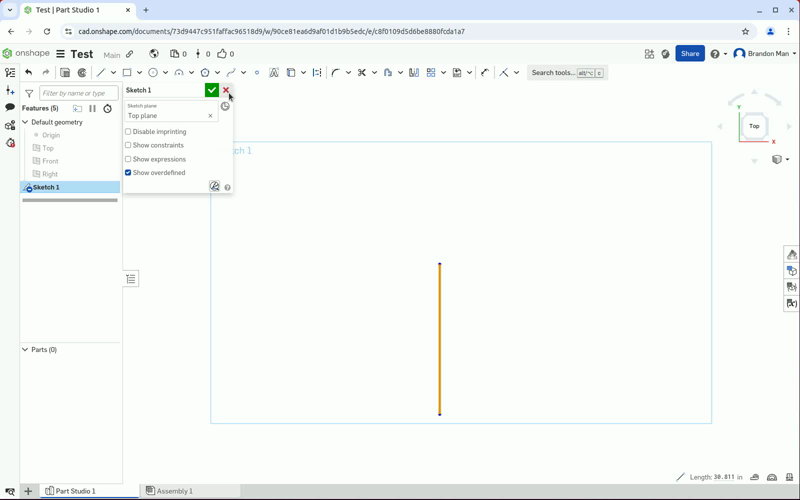
key(shift+h)
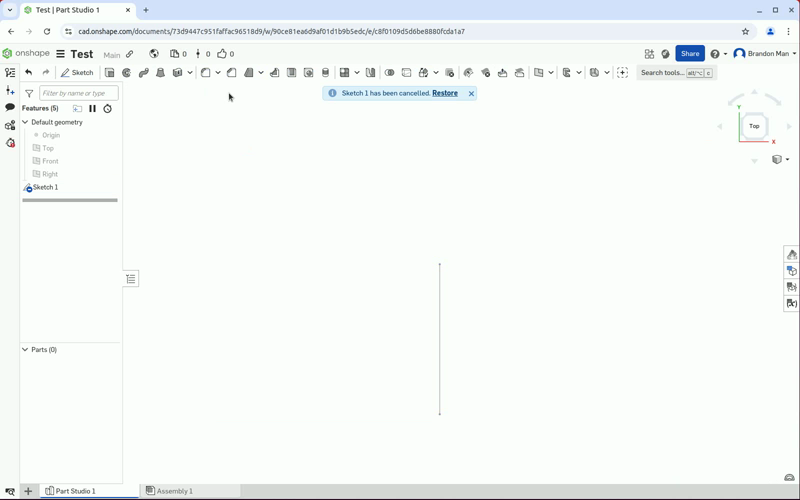
key(shift+s)
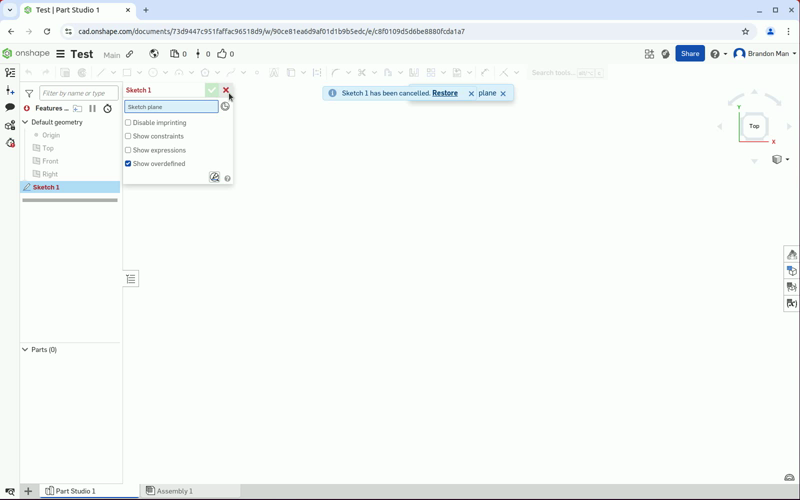
mouse_move(73, 150)
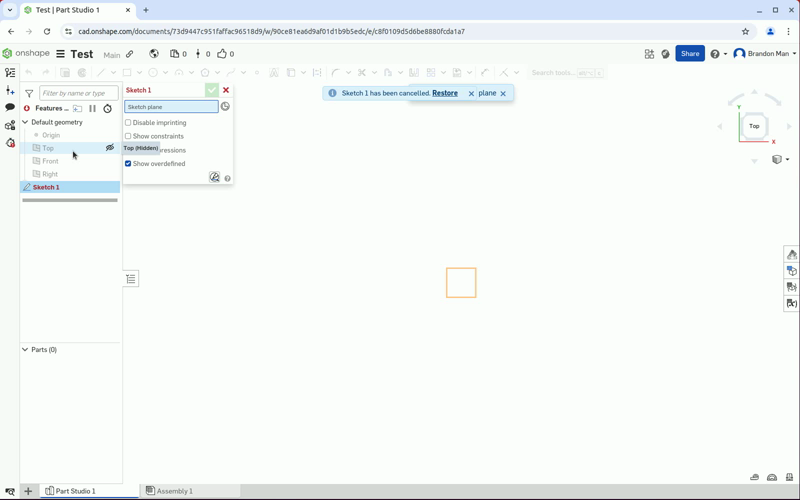
click(73, 150)
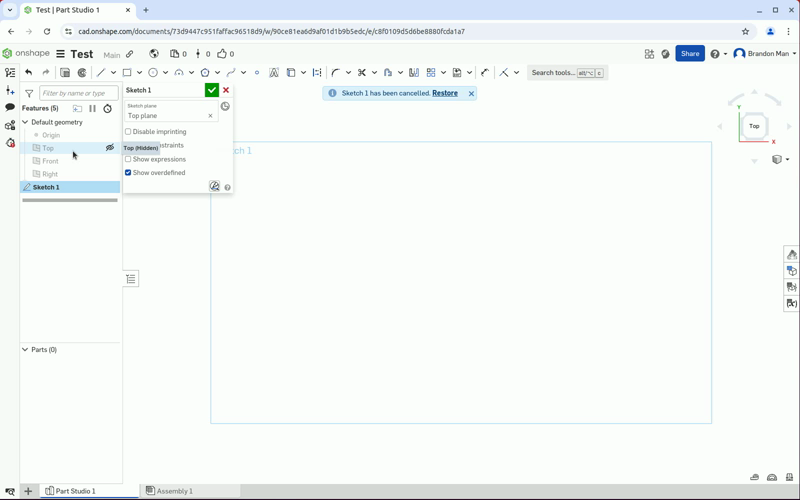
mouse_move(73, 352)
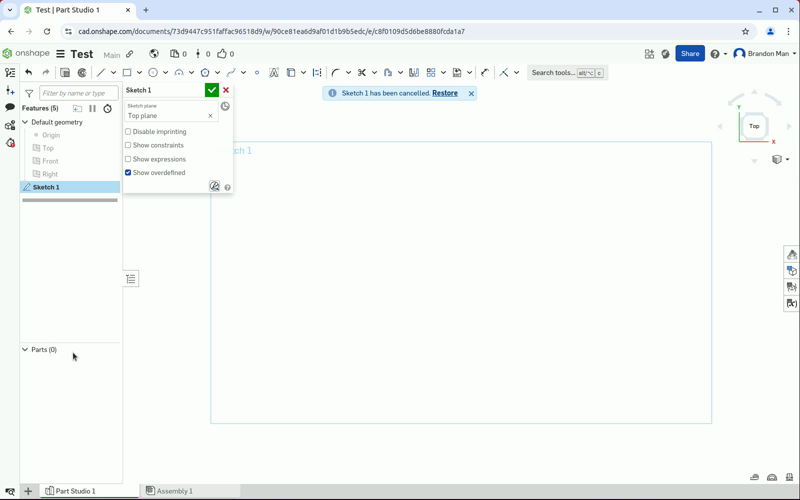
key(y)
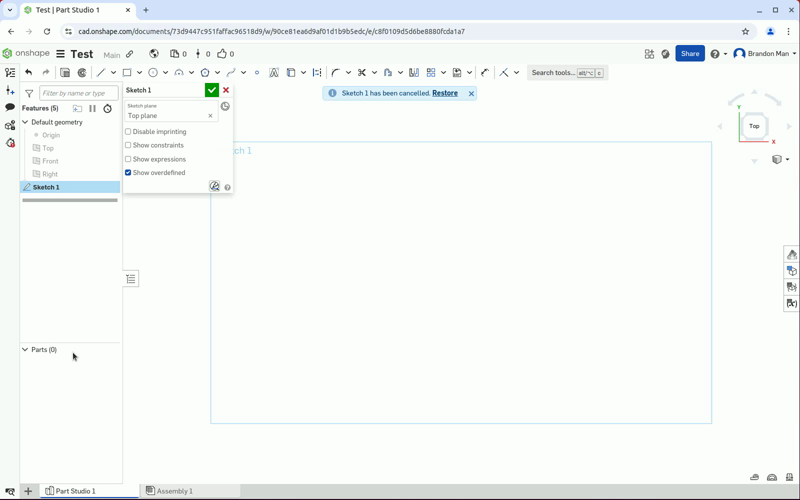
key(c)
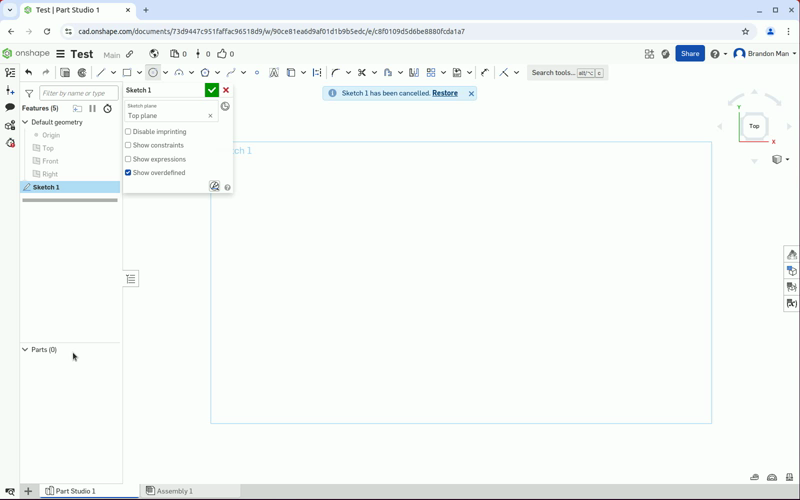
key_down(shift)
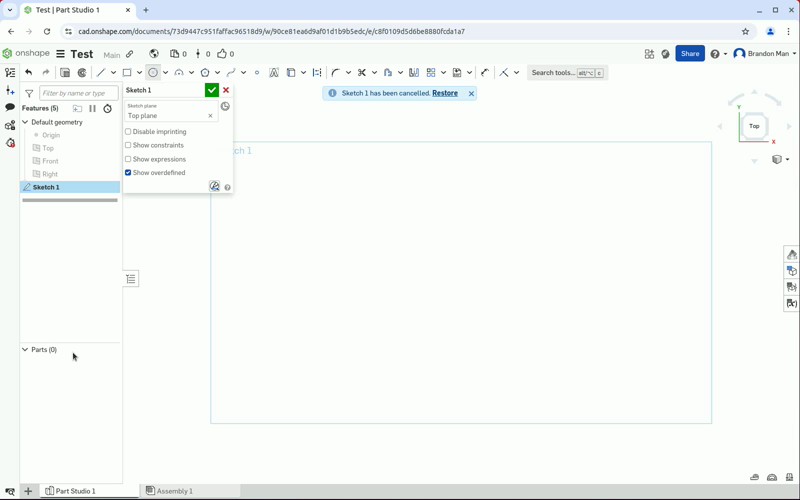
mouse_move(461, 282)
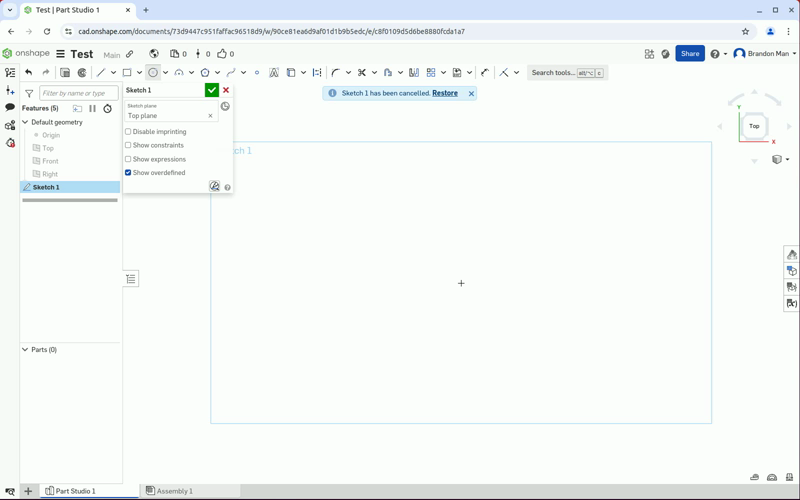
click(461, 282)
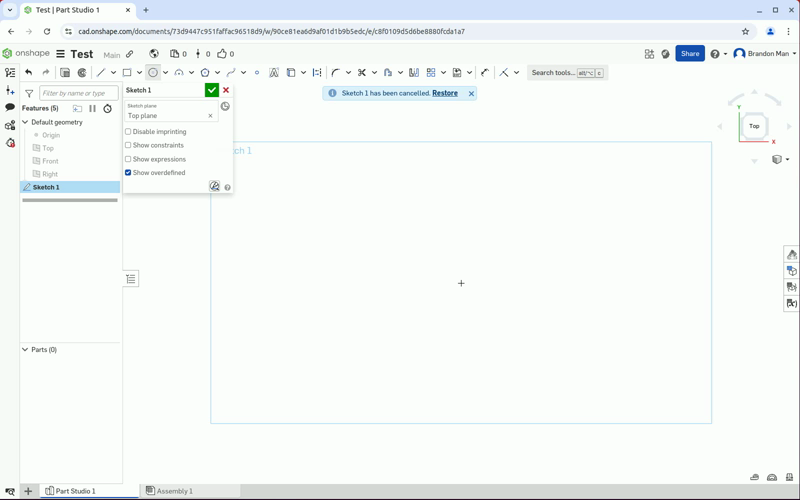
key_up(shift)
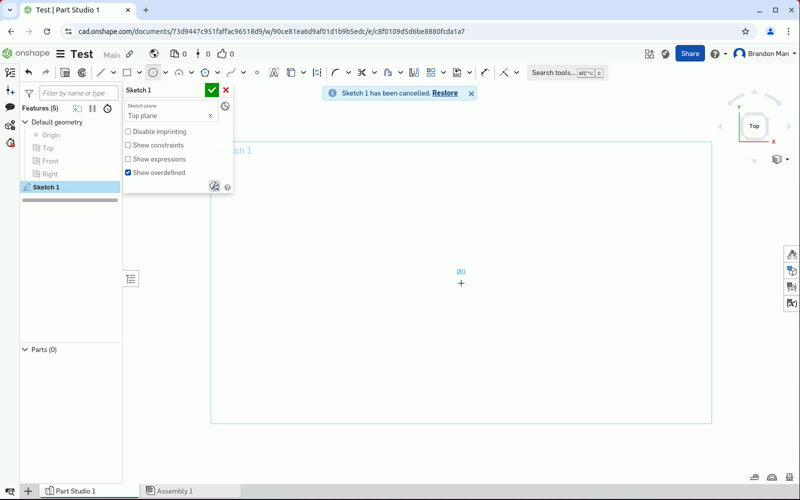
mouse_move(518, 282)
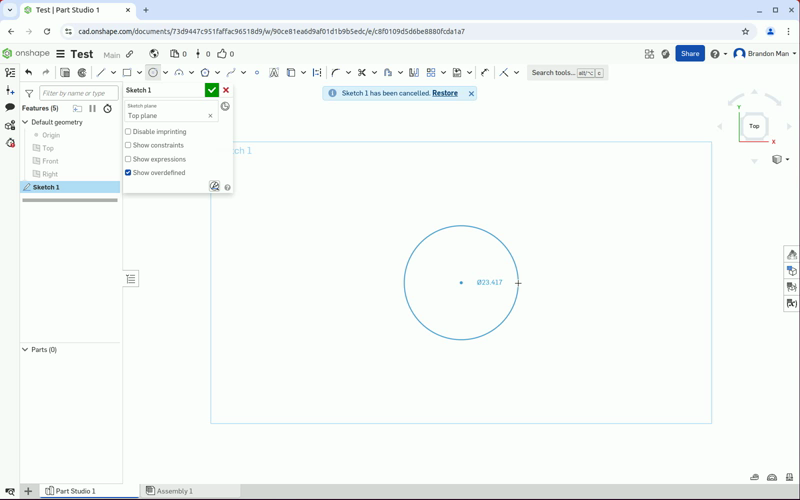
click(518, 282)
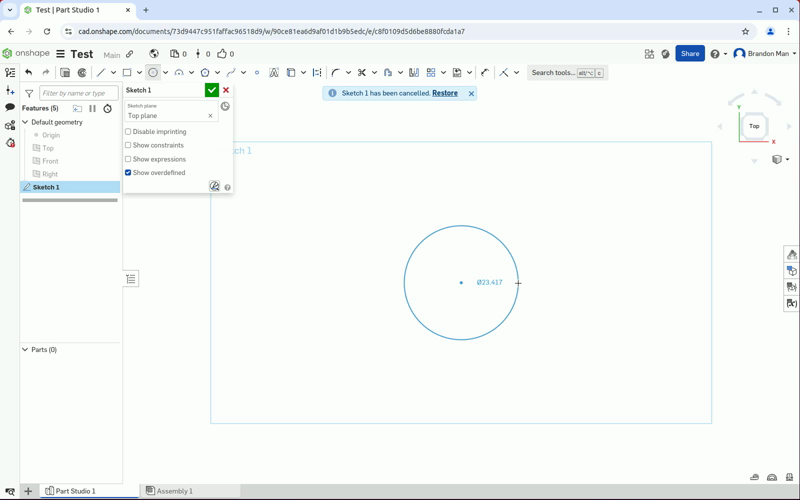
key(esc)
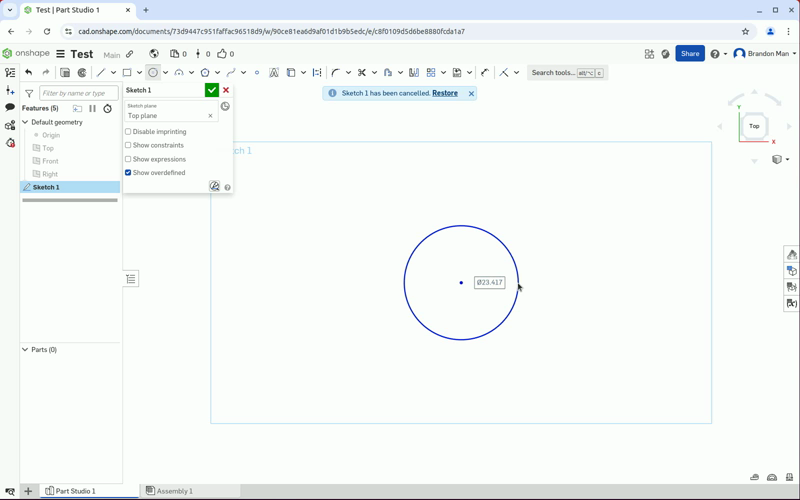
key(c)
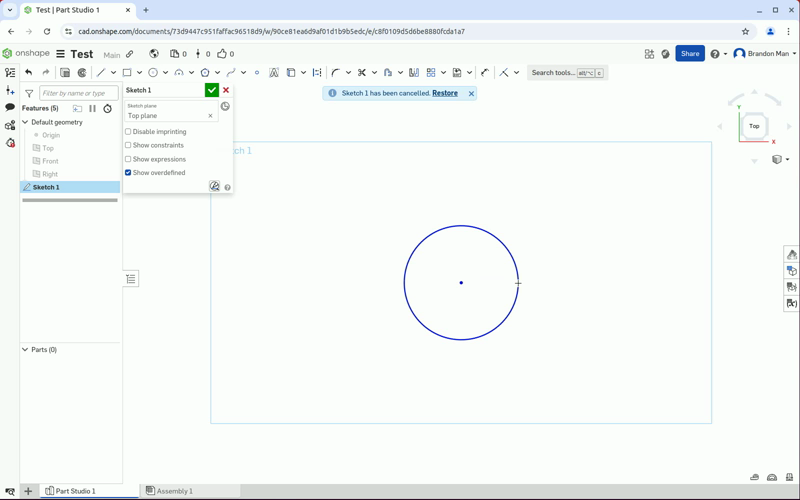
key_down(shift)
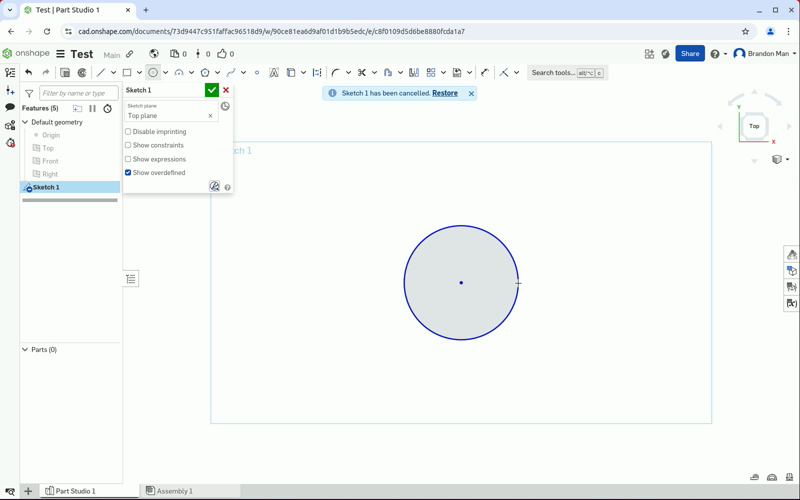
mouse_move(461, 282)
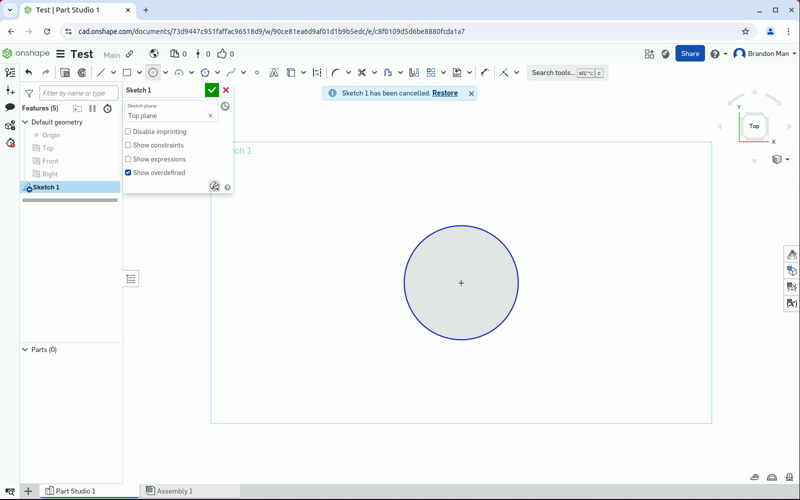
click(461, 282)
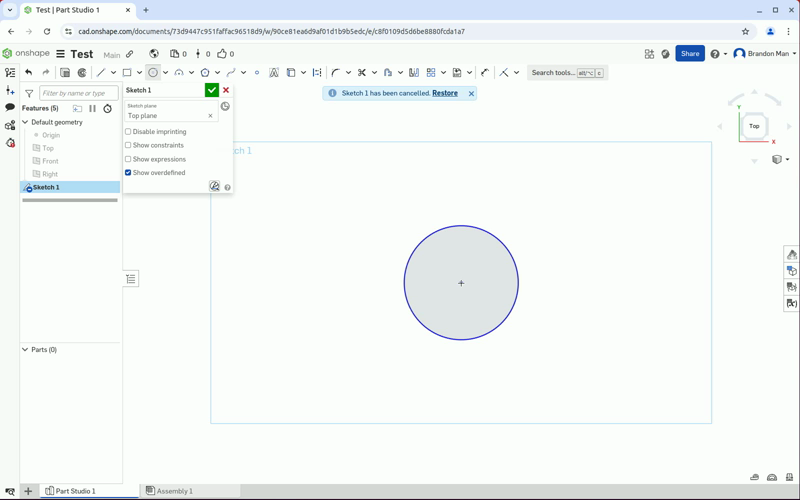
key_up(shift)
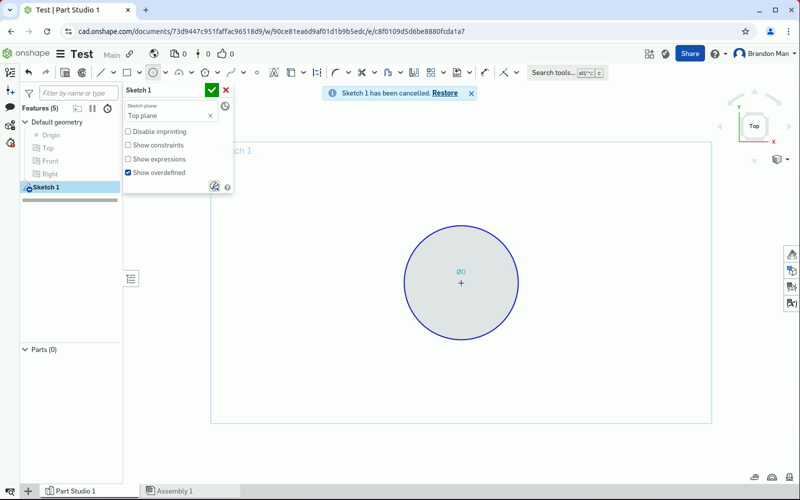
mouse_move(494, 282)
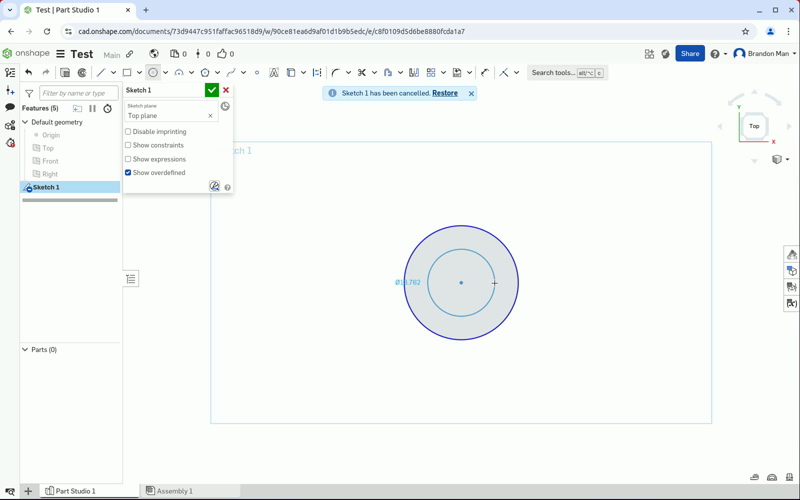
click(494, 282)
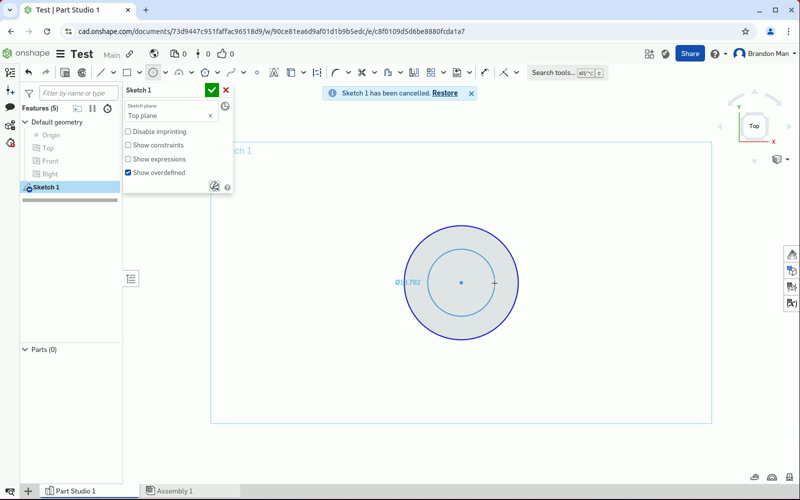
key(esc)
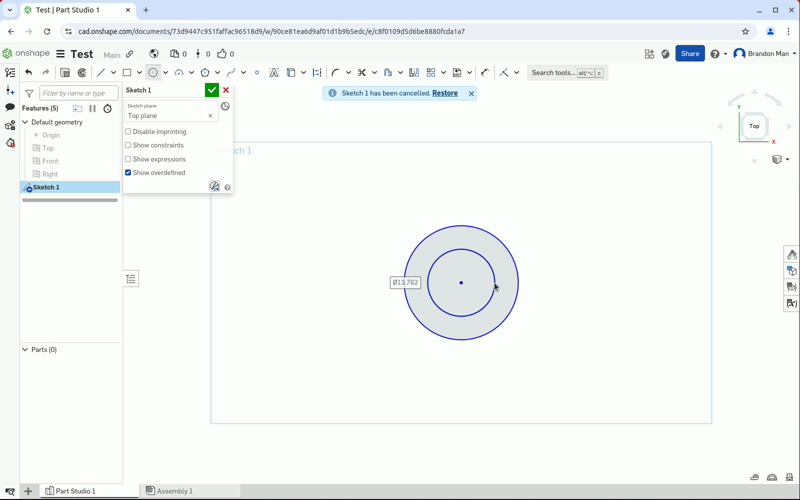
mouse_move(480, 249)
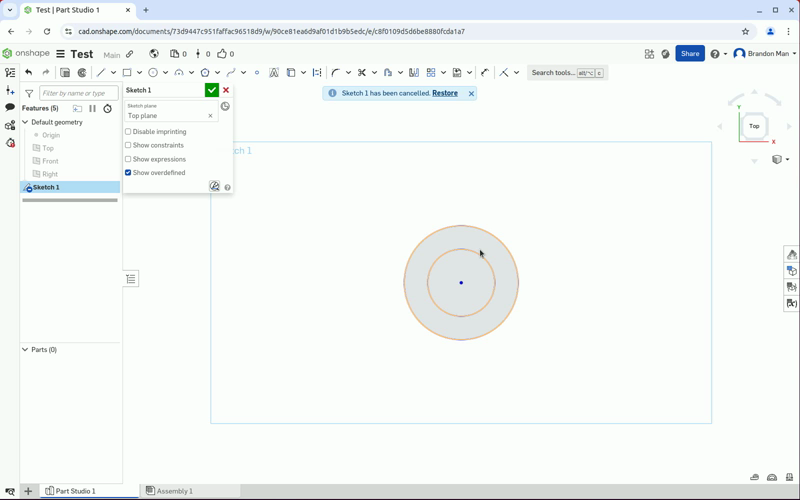
click(480, 249)
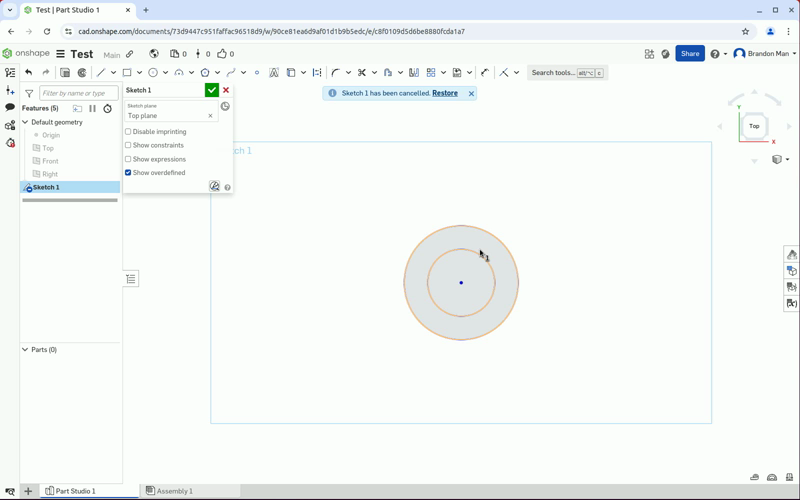
mouse_move(73, 352)
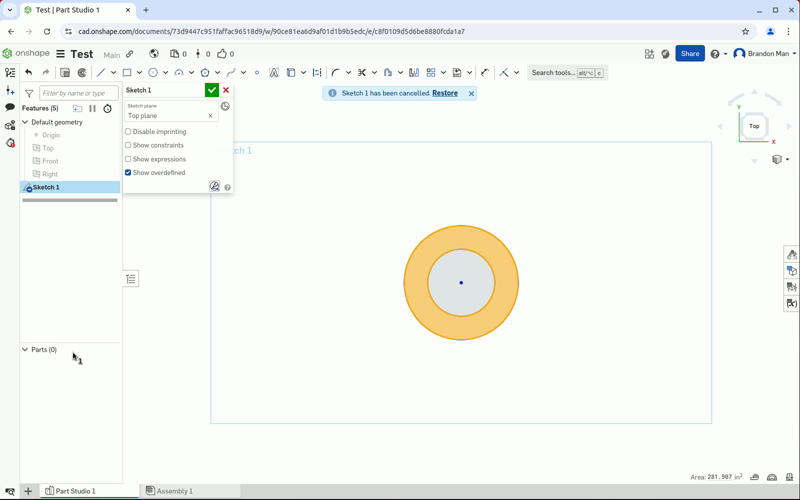
key(shift+y)
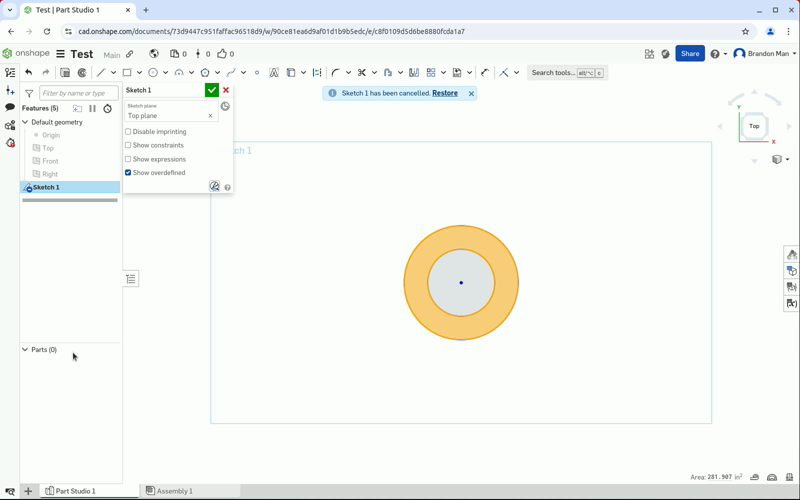
key(shift+e)
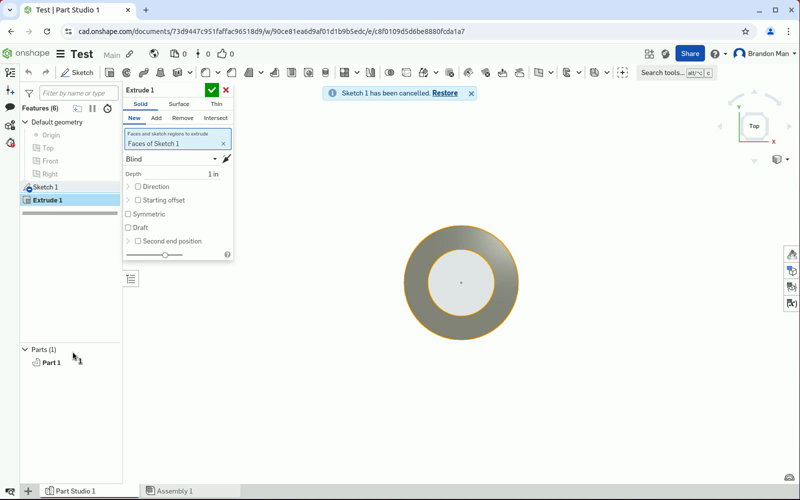
mouse_move(143, 106)
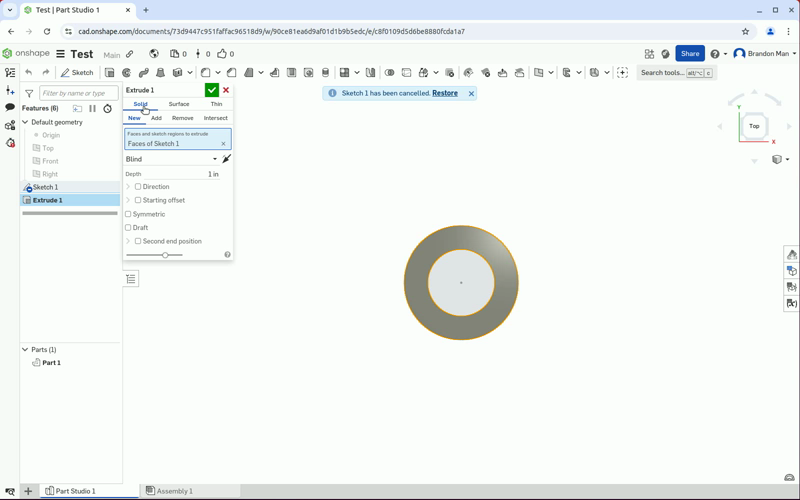
click(143, 106)
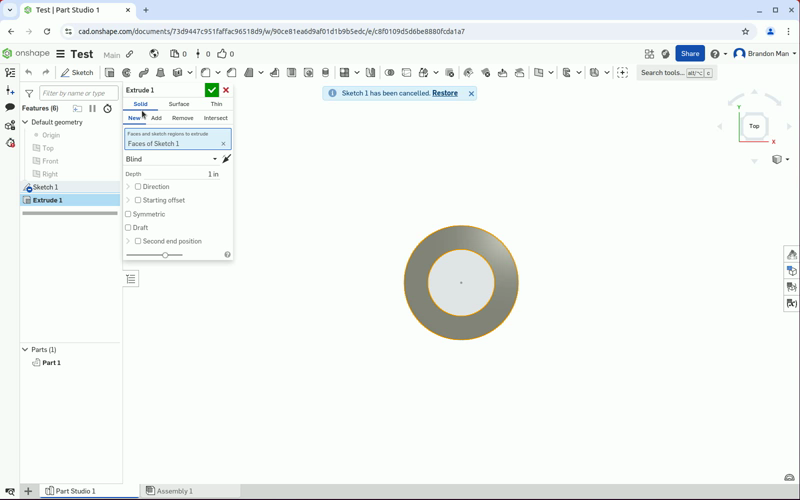
mouse_move(137, 120)
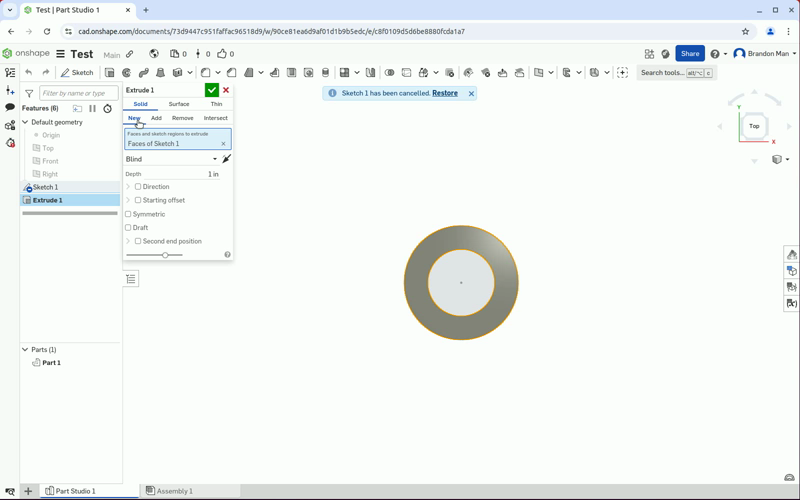
click(137, 120)
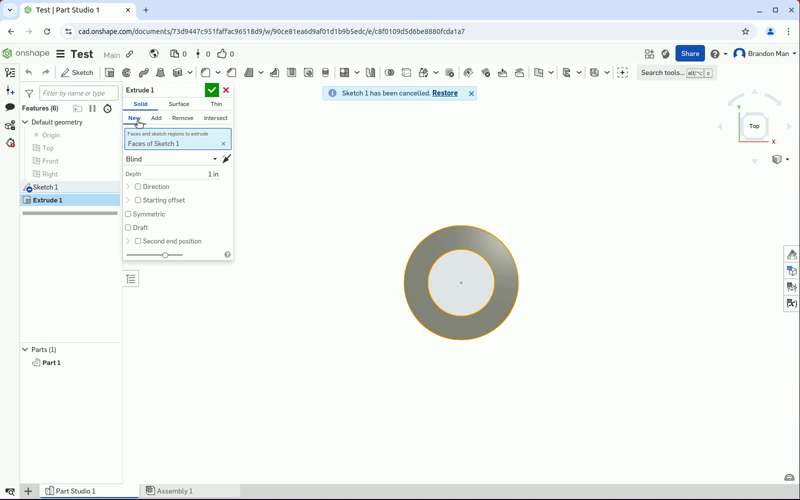
key(tab, 4)
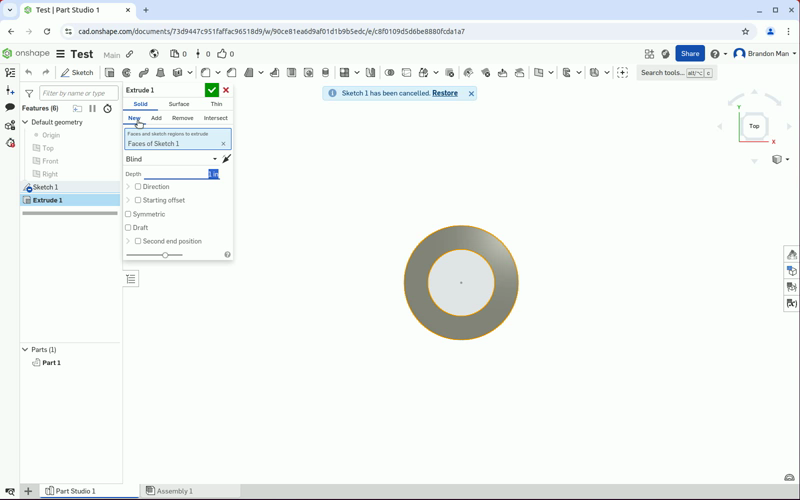
text(18.535)
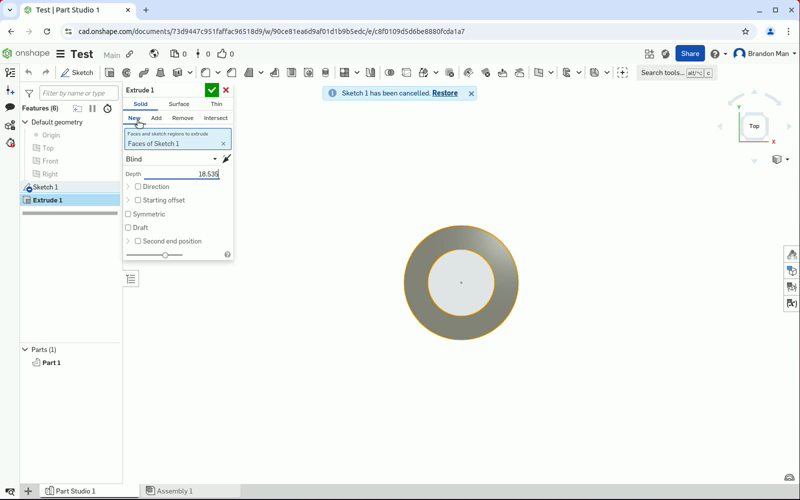
key(enter)
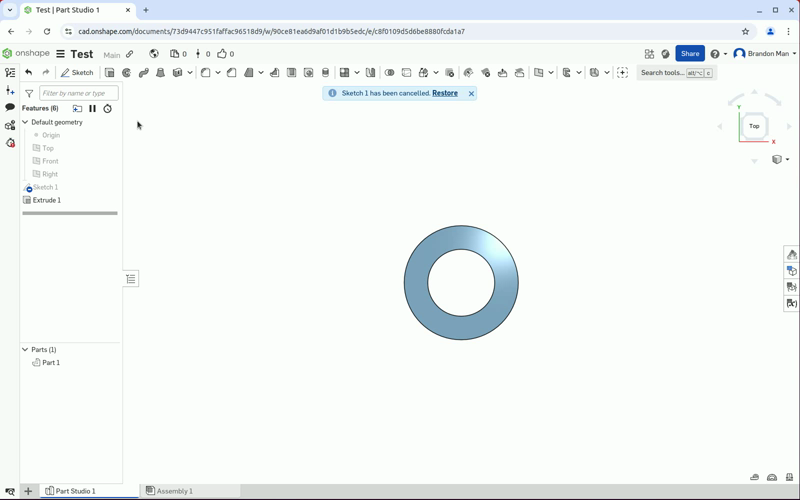
key(shift+h)
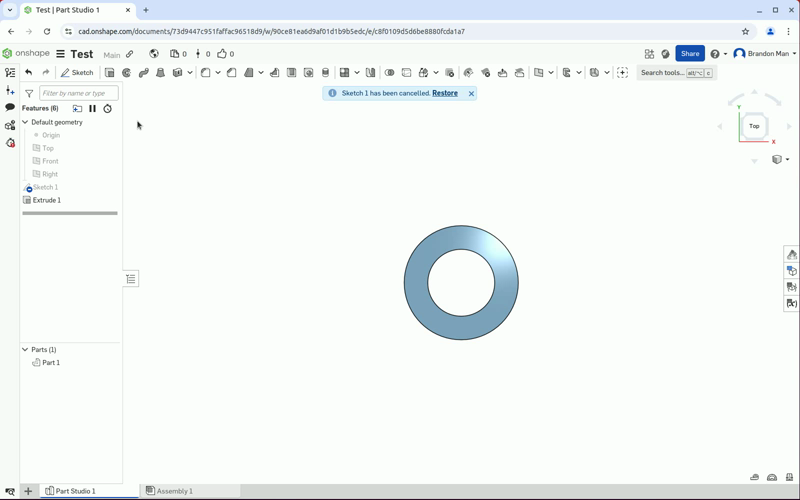
key(shift+h)
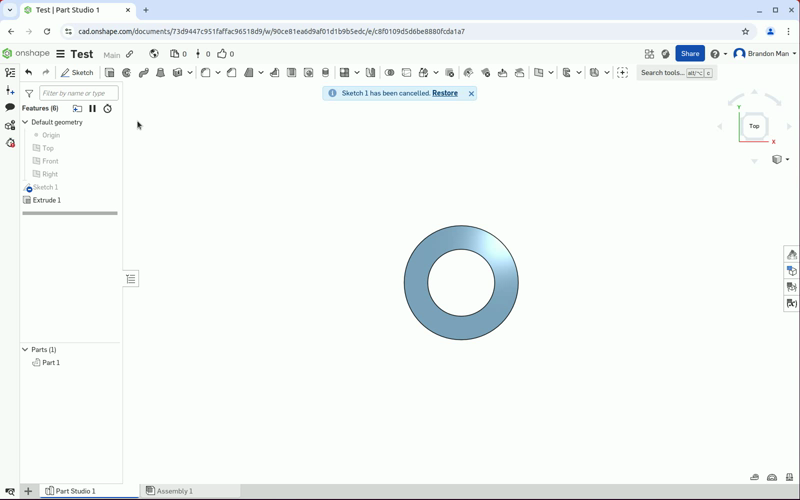
mouse_move(73, 189)
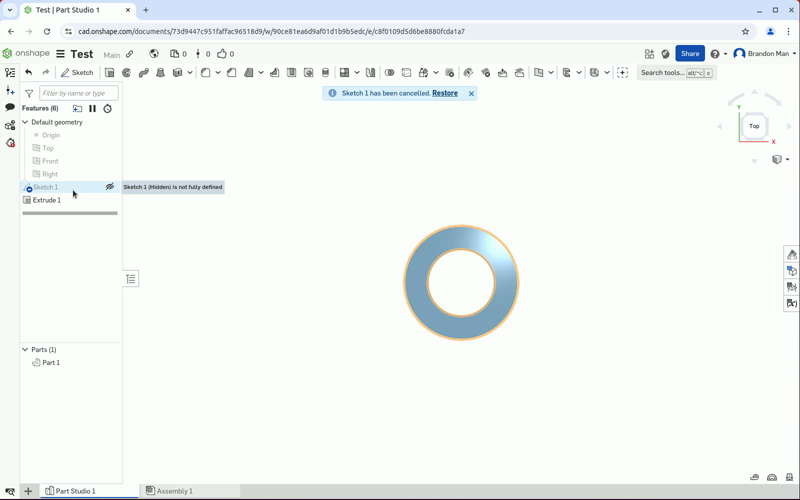
click(73, 189)
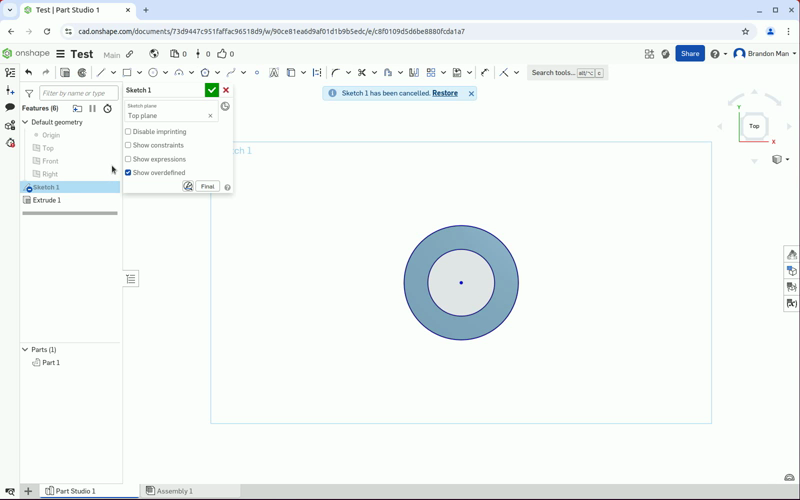
mouse_move(229, 92)
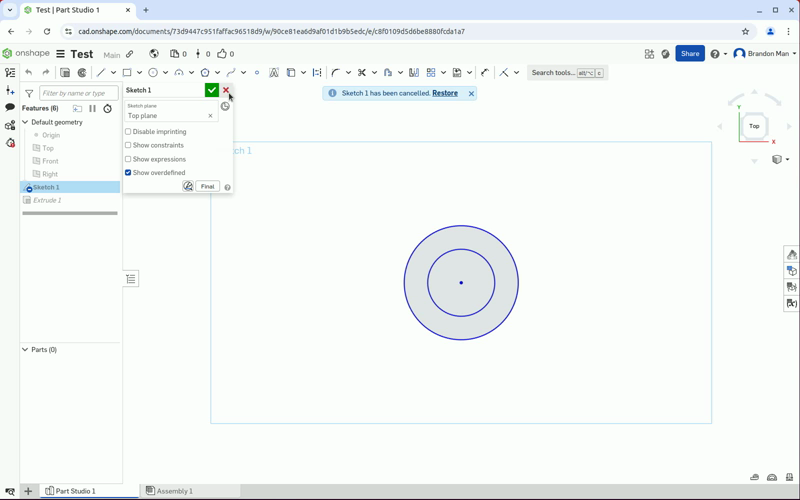
click(229, 92)
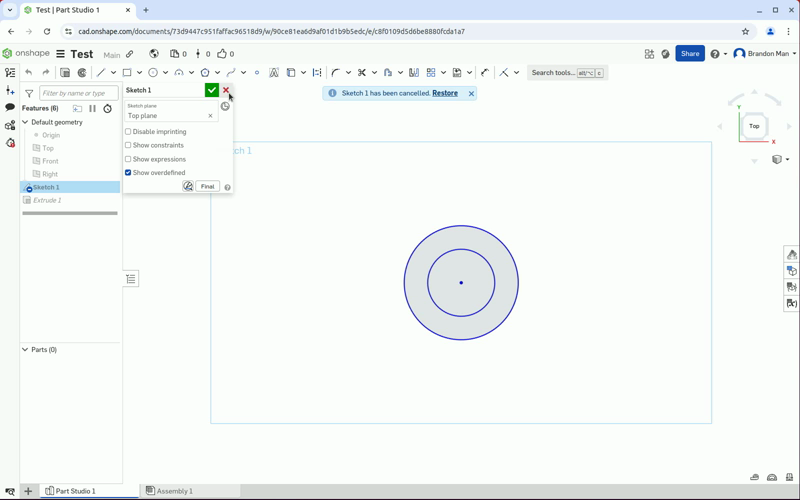
key(shift+s)
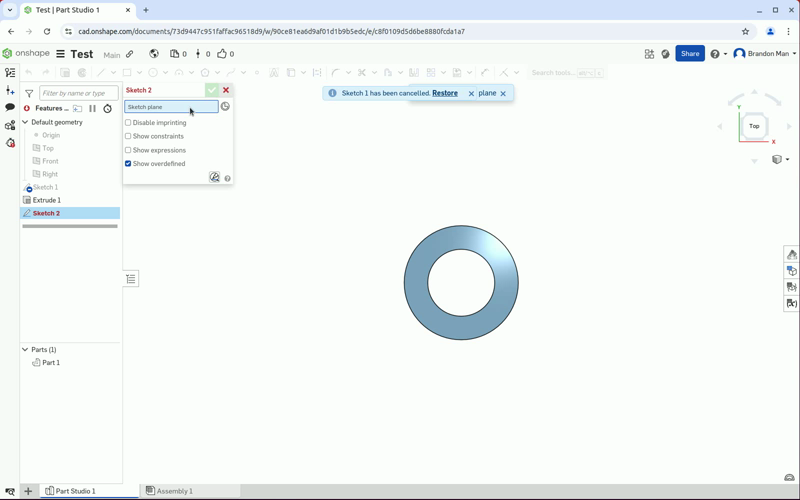
mouse_move(73, 150)
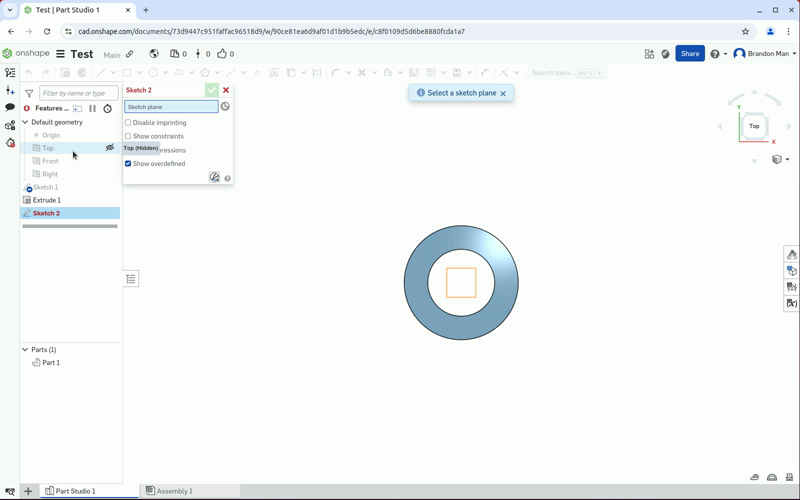
click(73, 150)
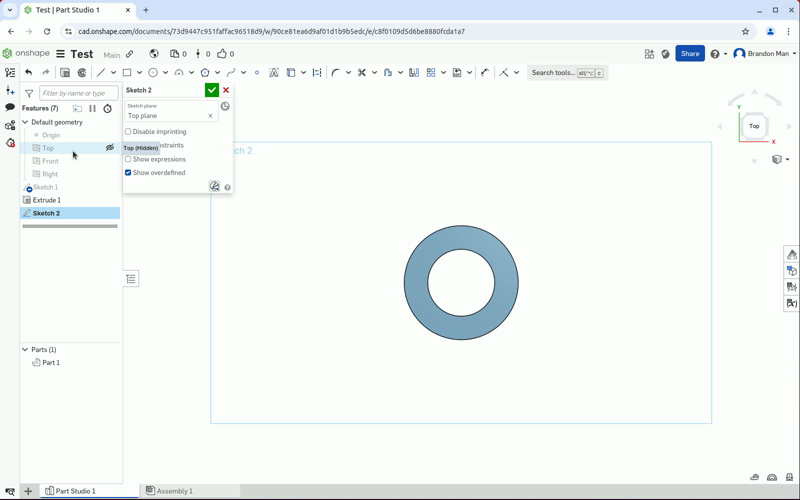
mouse_move(73, 352)
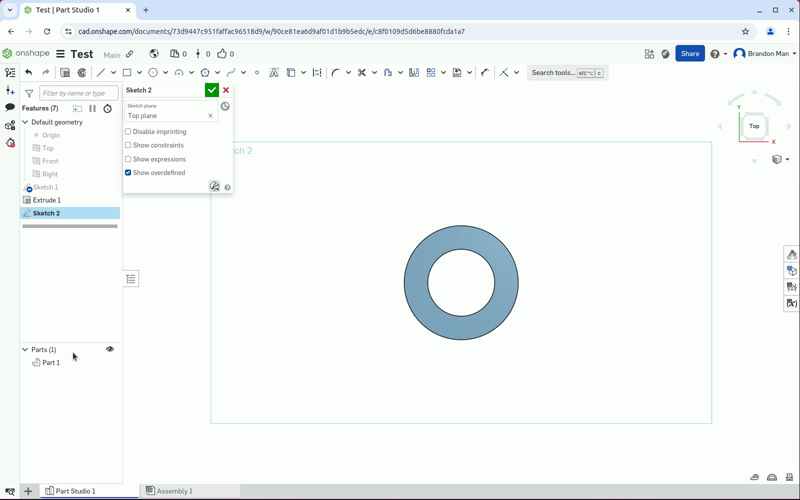
key(y)
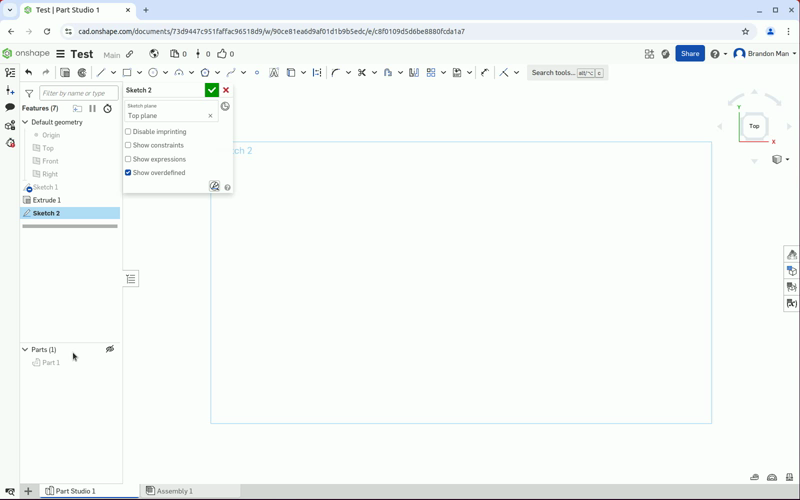
key(c)
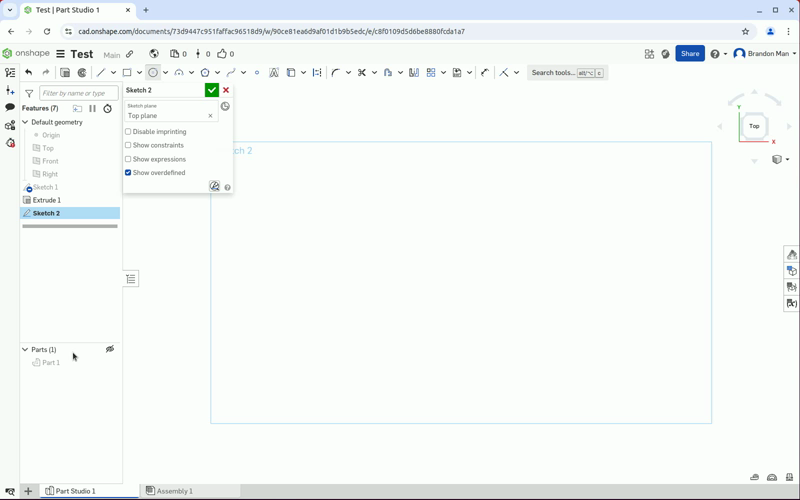
key_down(shift)
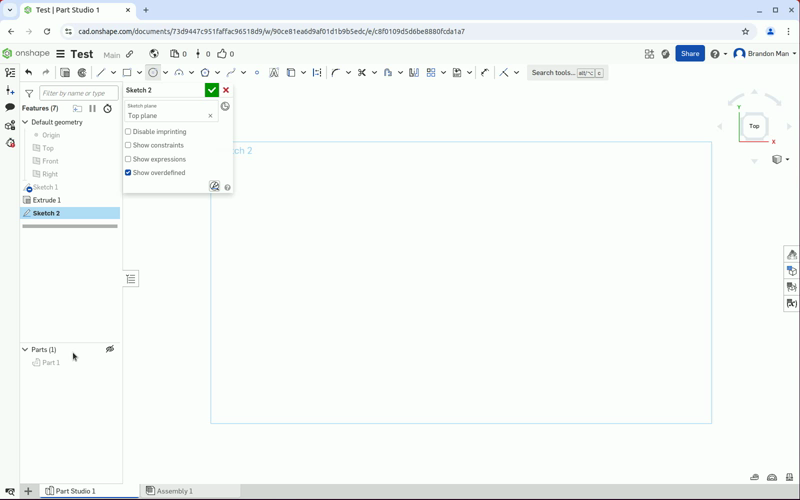
mouse_move(461, 282)
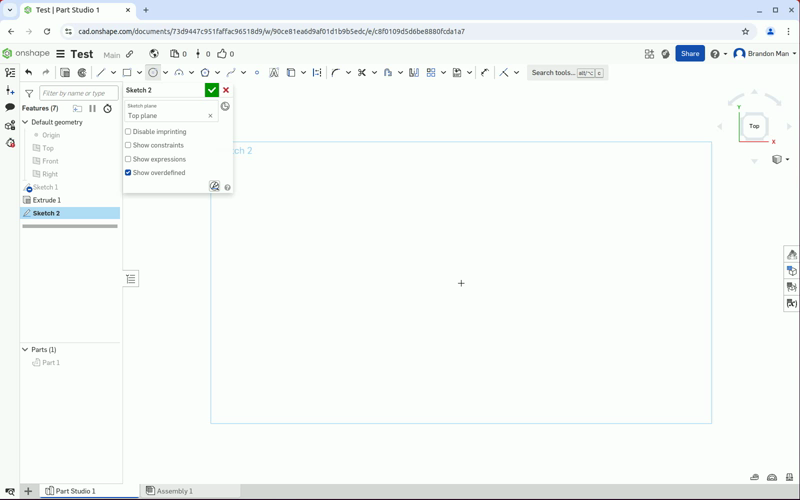
click(461, 282)
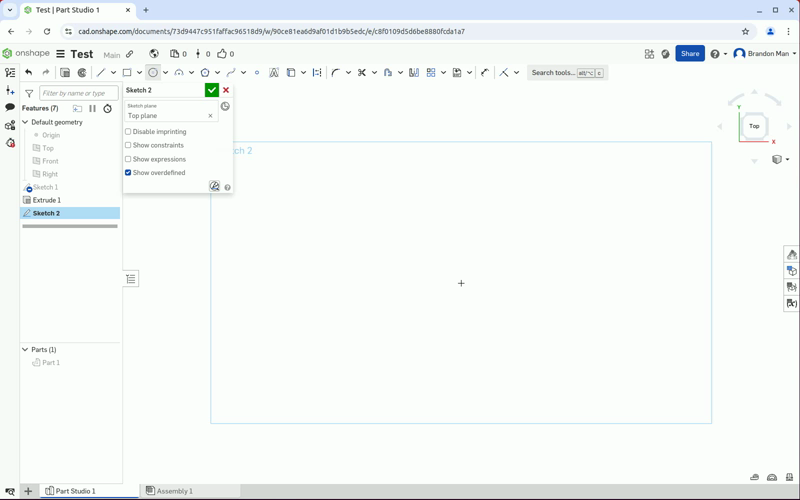
key_up(shift)
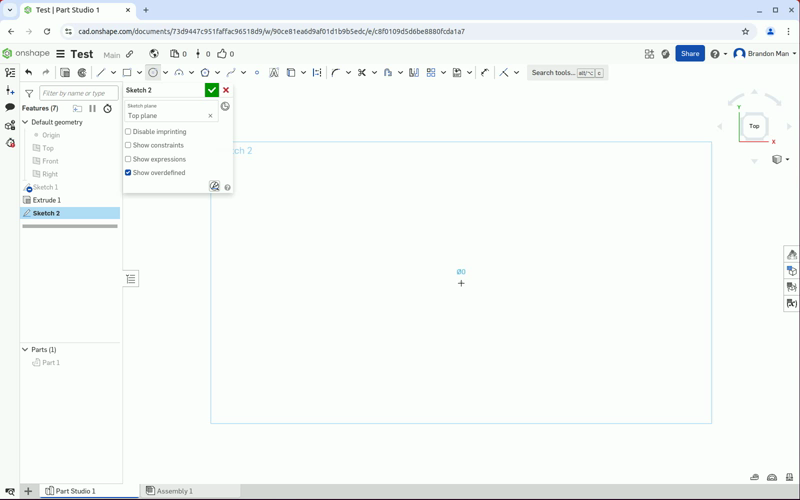
mouse_move(574, 282)
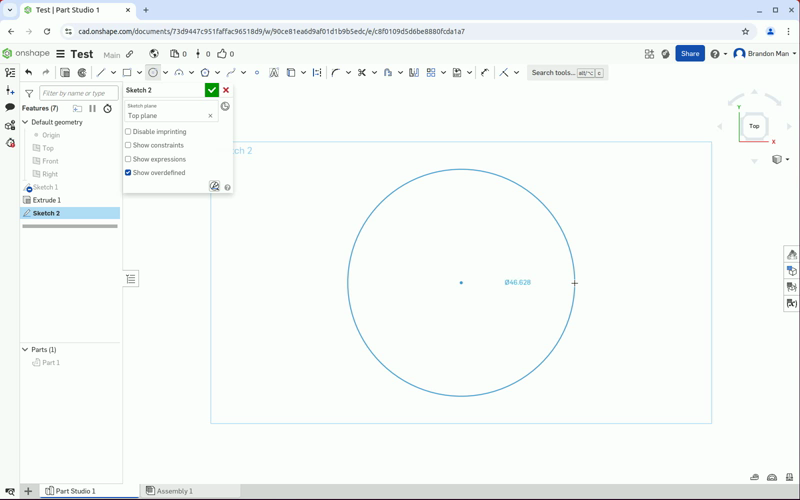
click(574, 282)
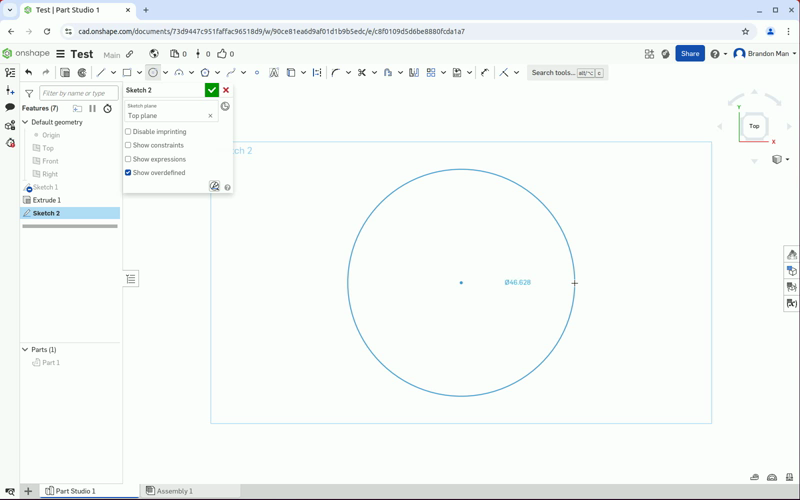
key(esc)
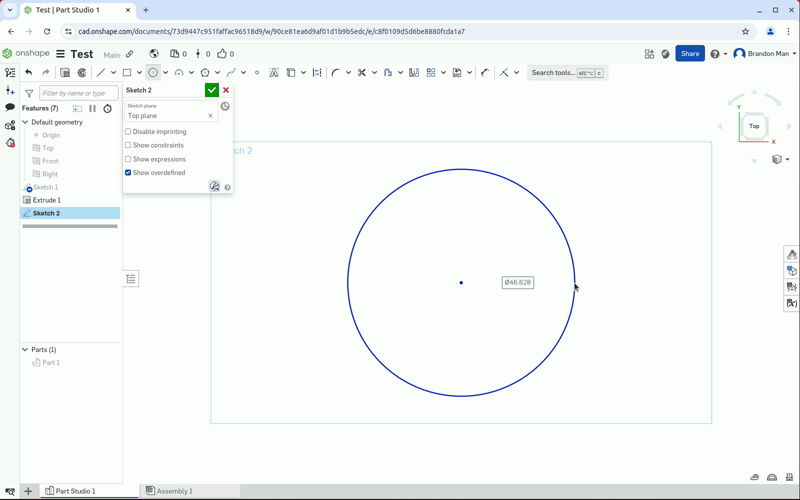
key(c)
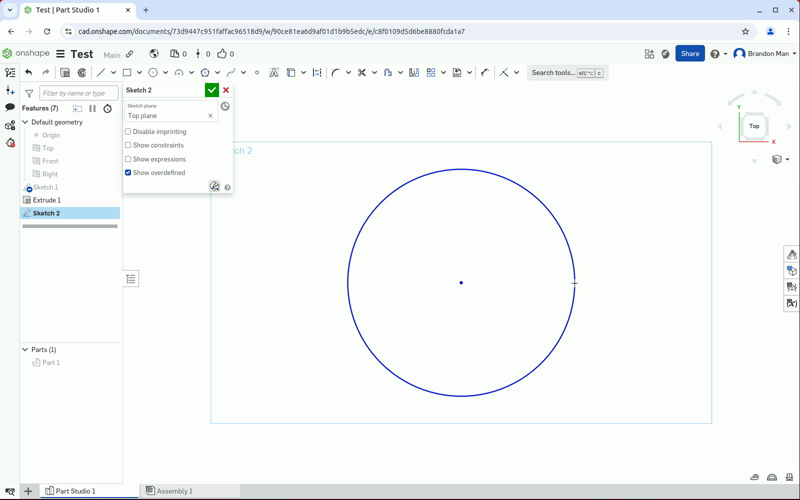
key_down(shift)
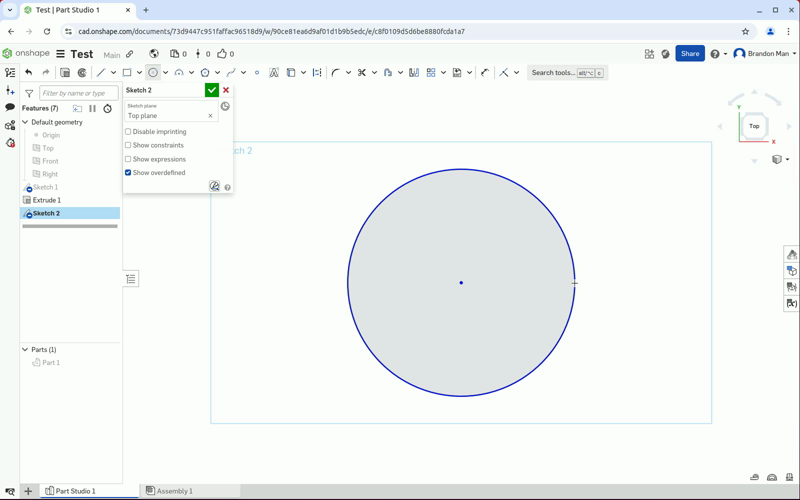
mouse_move(371, 282)
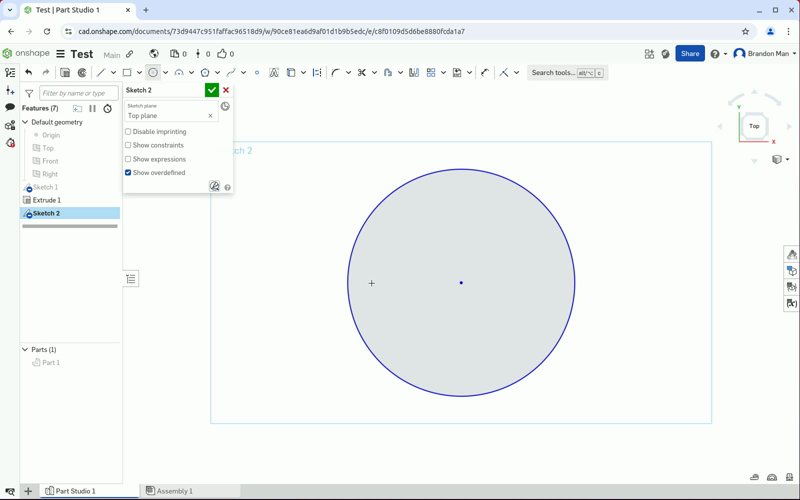
click(371, 282)
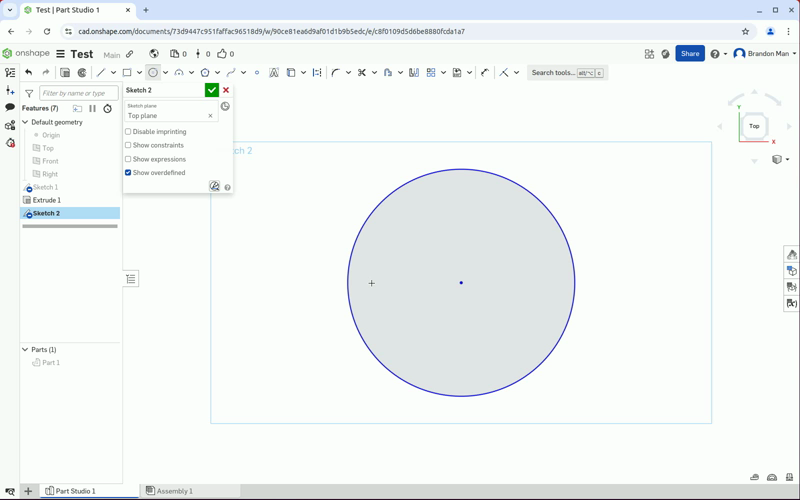
key_up(shift)
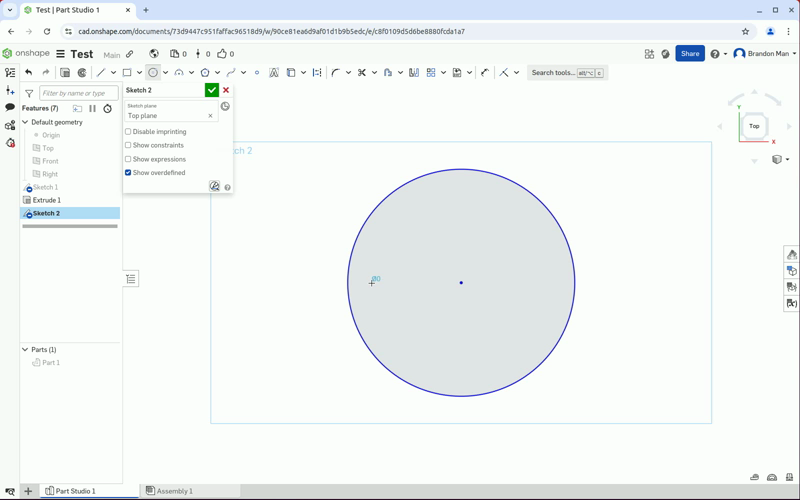
mouse_move(383, 282)
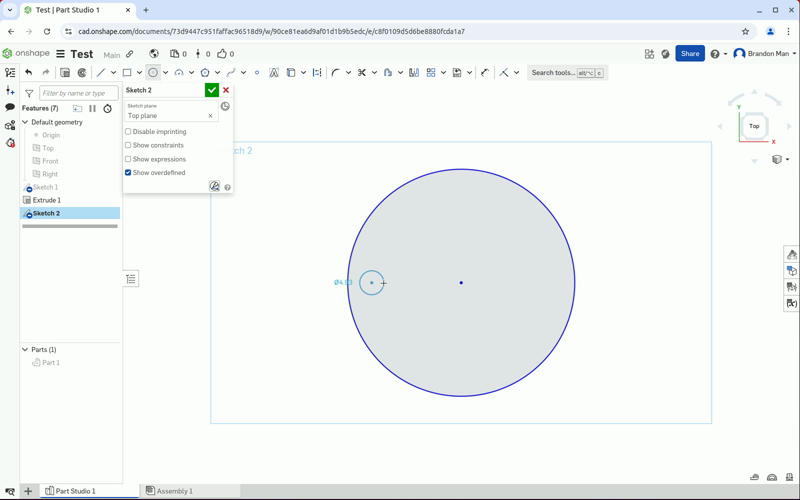
click(383, 282)
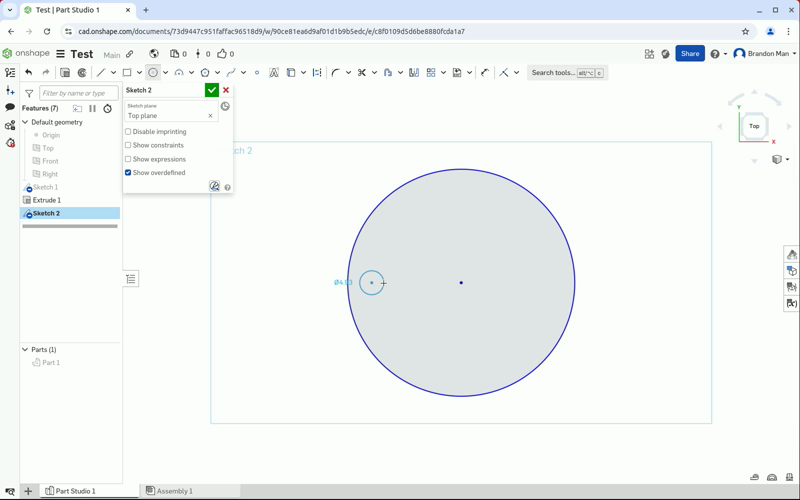
key(esc)
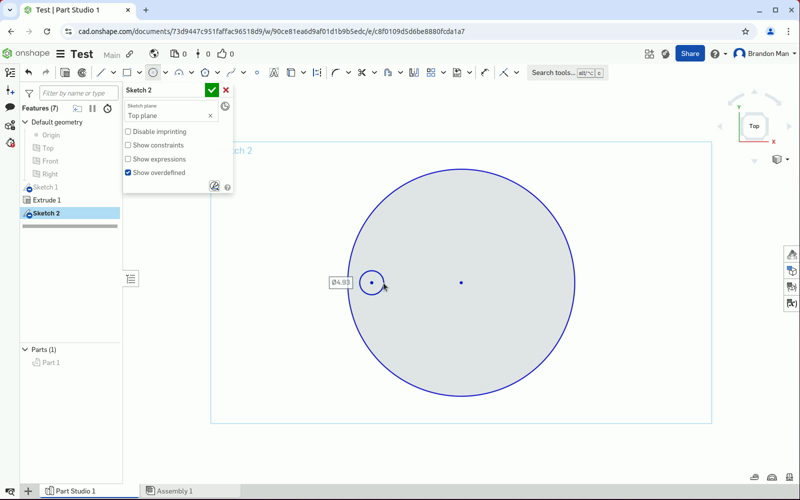
key(c)
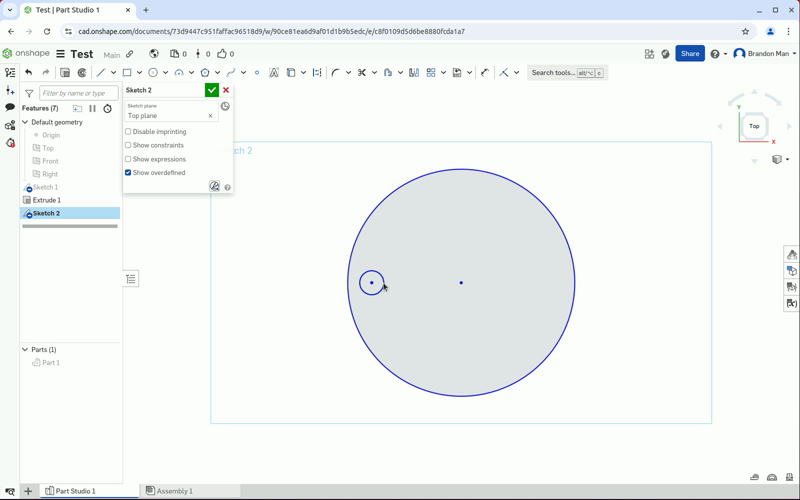
key_down(shift)
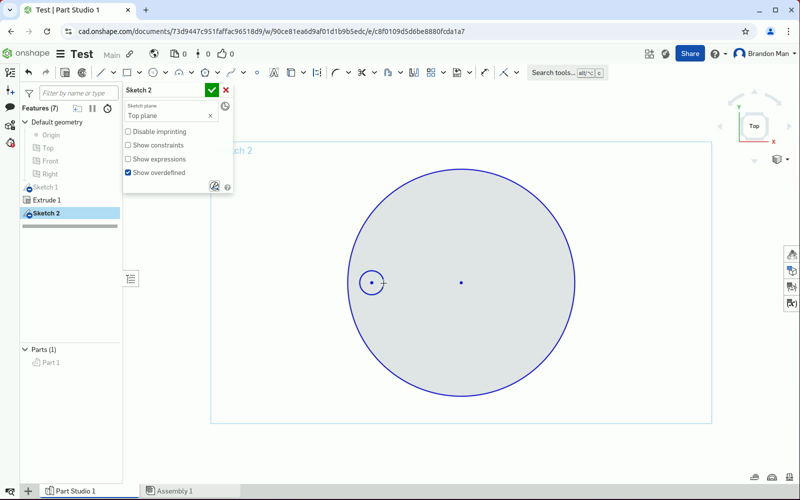
mouse_move(461, 282)
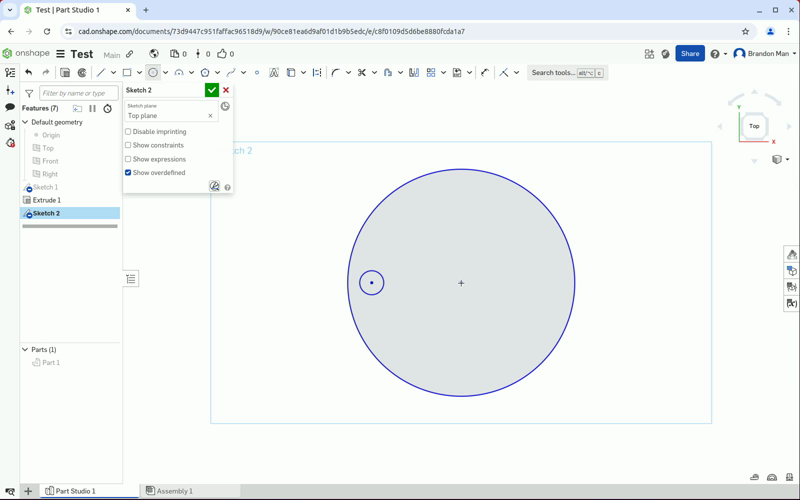
click(461, 282)
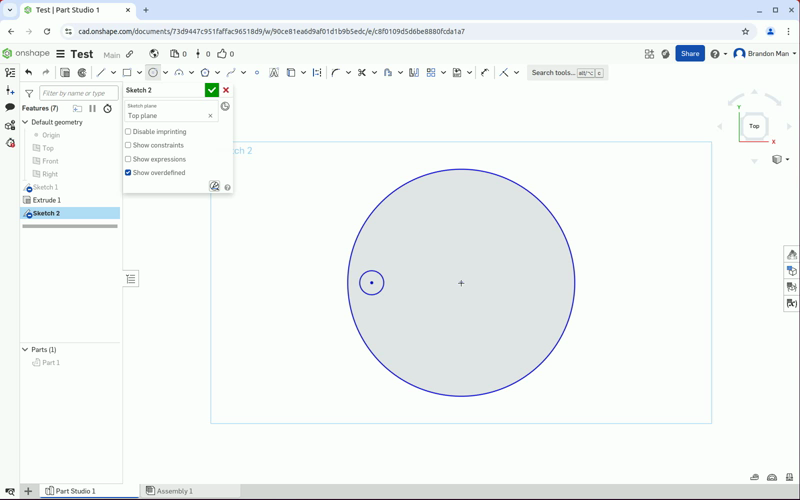
key_up(shift)
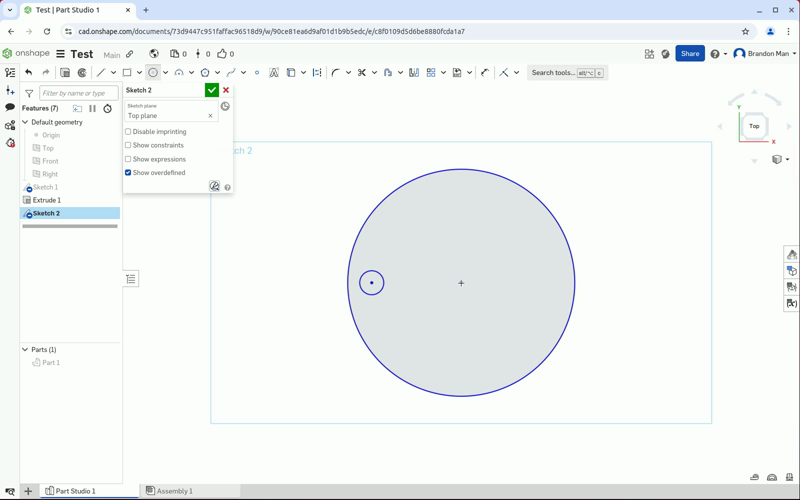
mouse_move(517, 282)
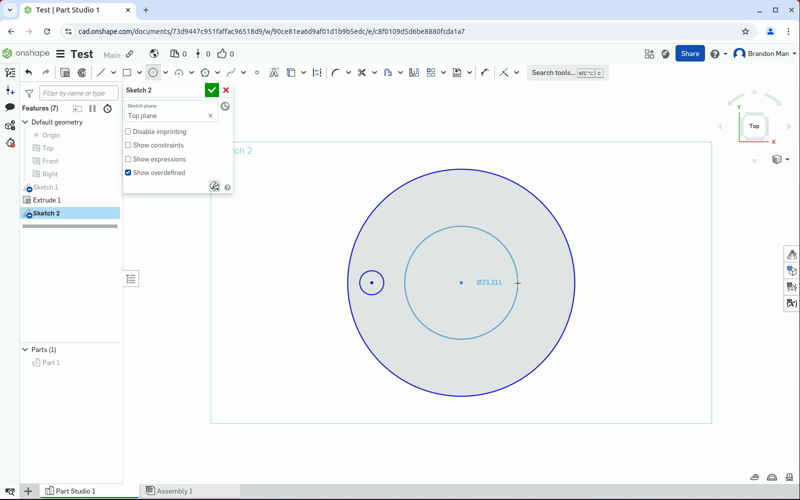
click(517, 282)
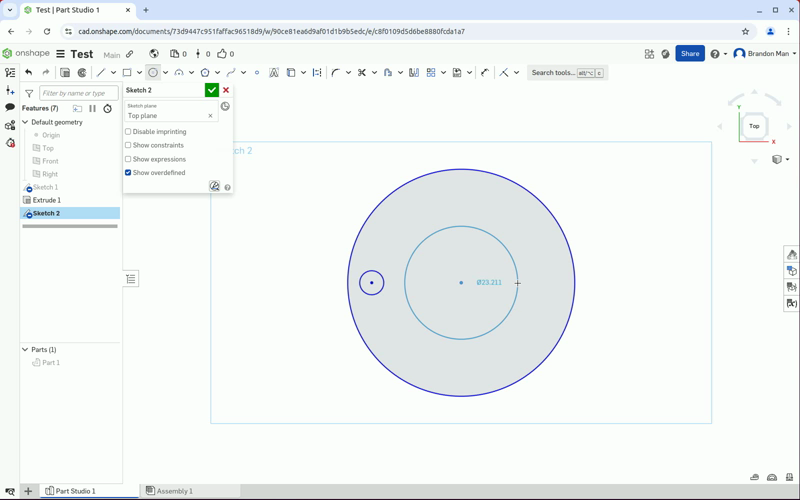
key(esc)
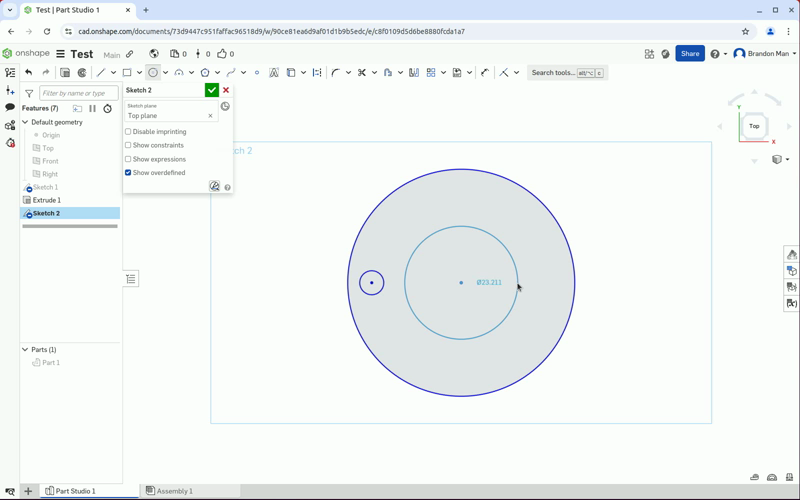
key(c)
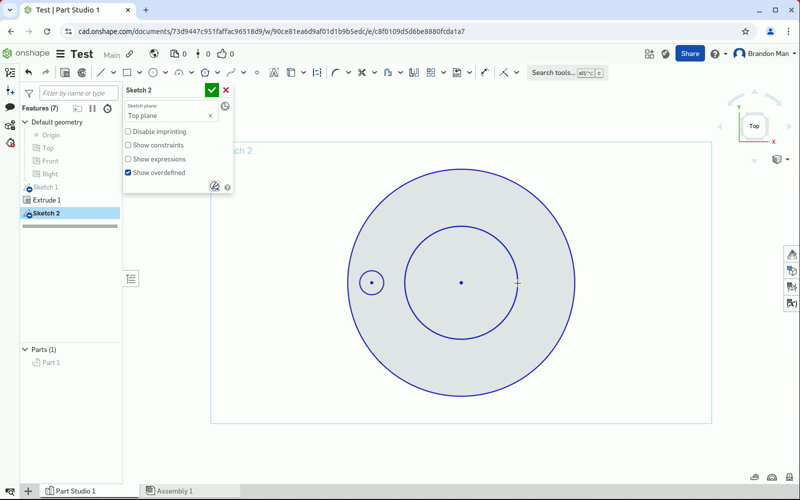
key_down(shift)
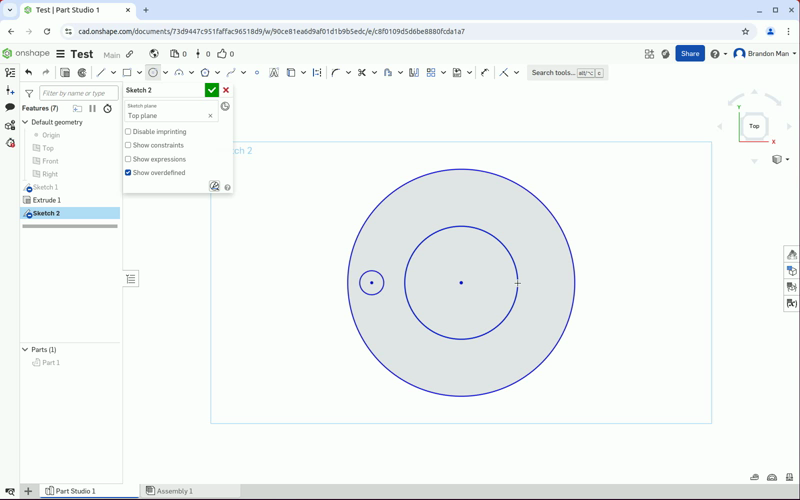
mouse_move(461, 372)
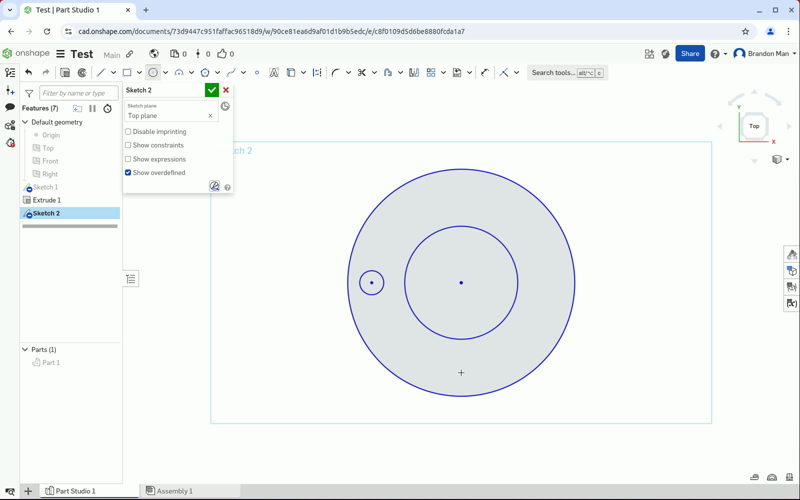
click(461, 372)
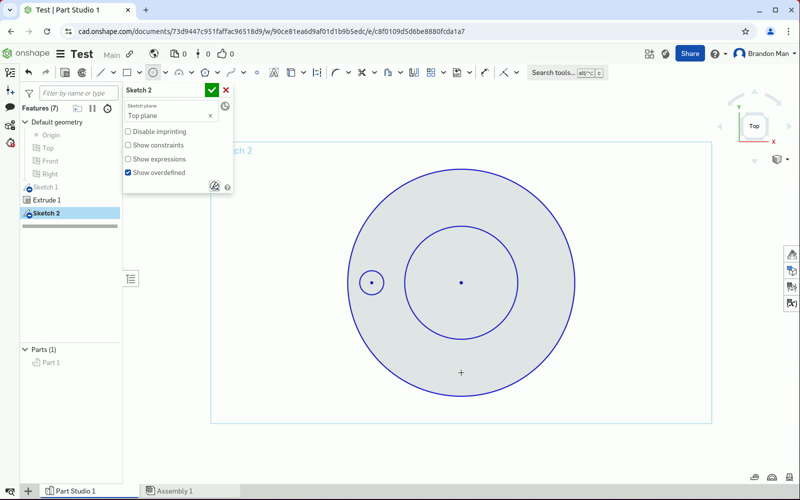
key_up(shift)
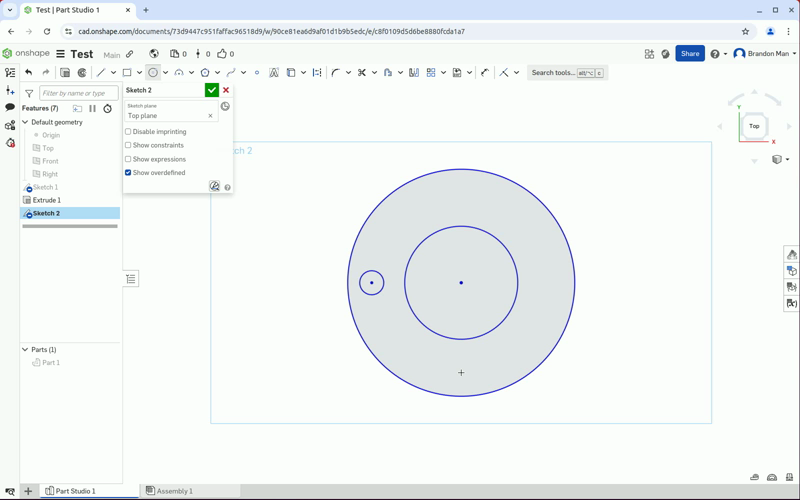
mouse_move(473, 372)
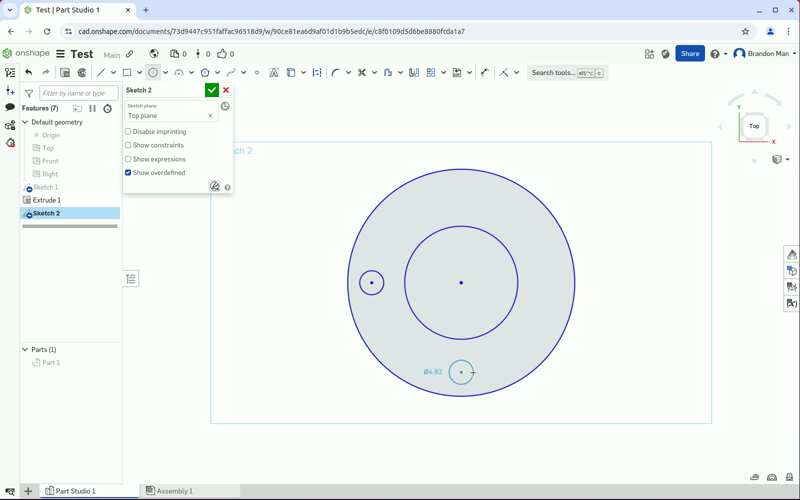
click(473, 372)
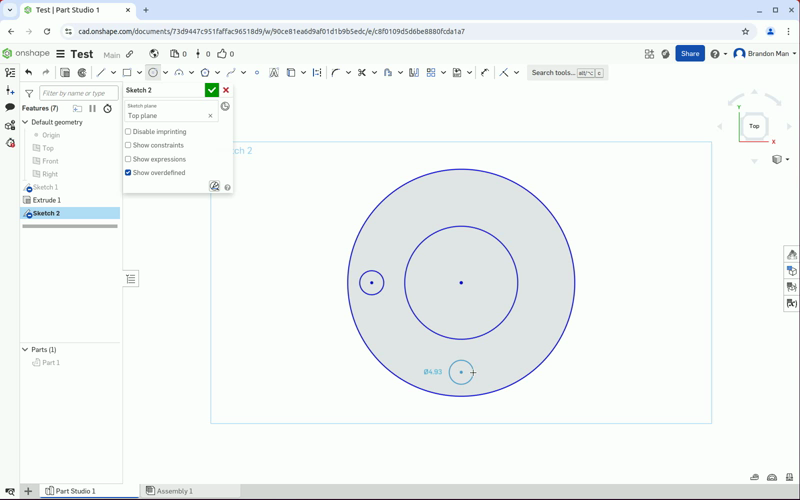
key(esc)
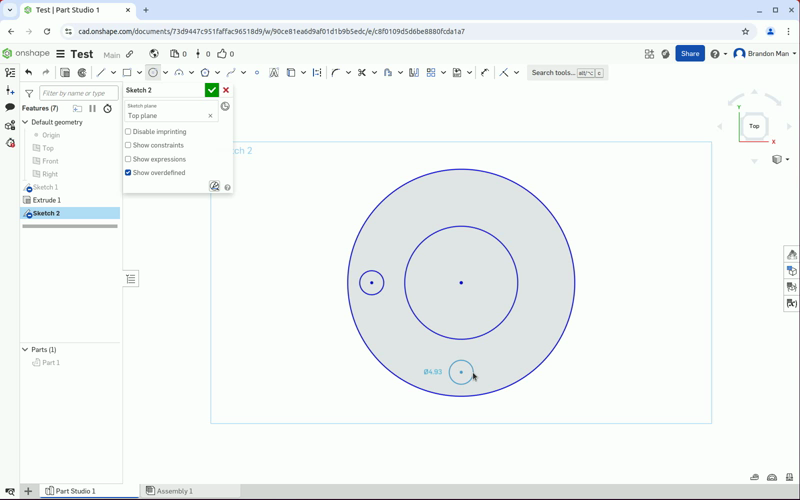
key(c)
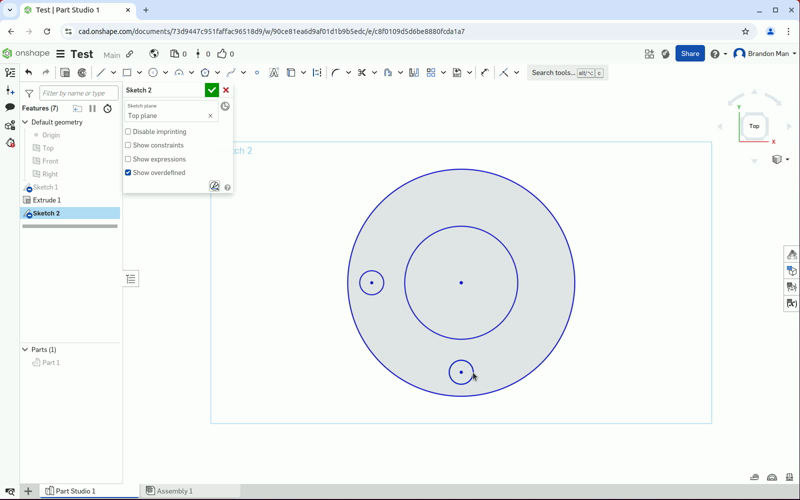
key_down(shift)
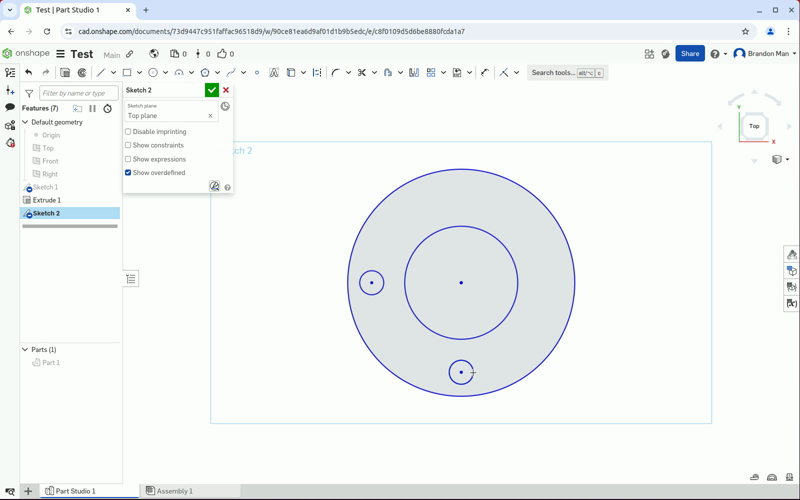
mouse_move(461, 193)
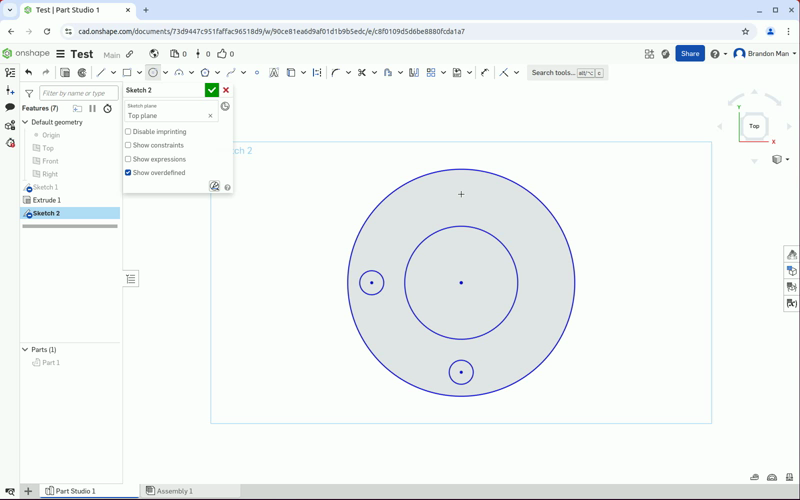
click(461, 193)
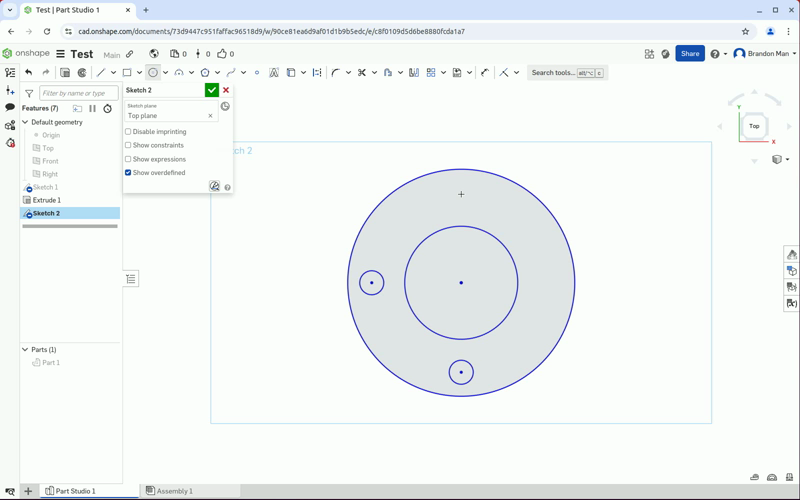
key_up(shift)
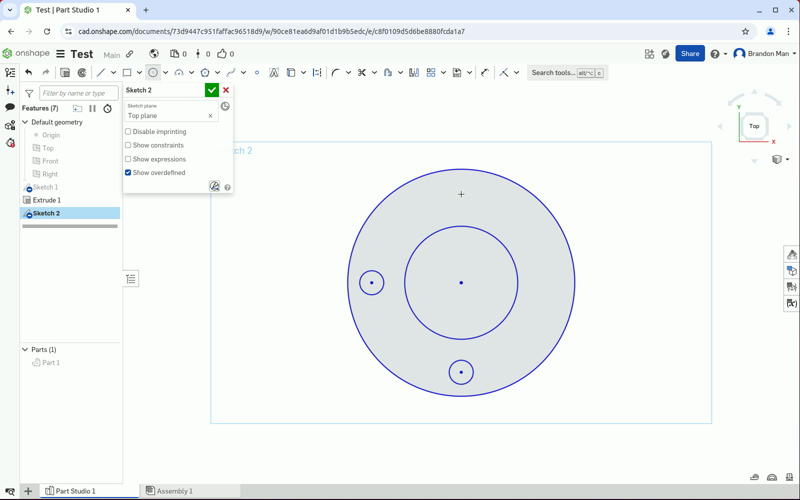
mouse_move(473, 193)
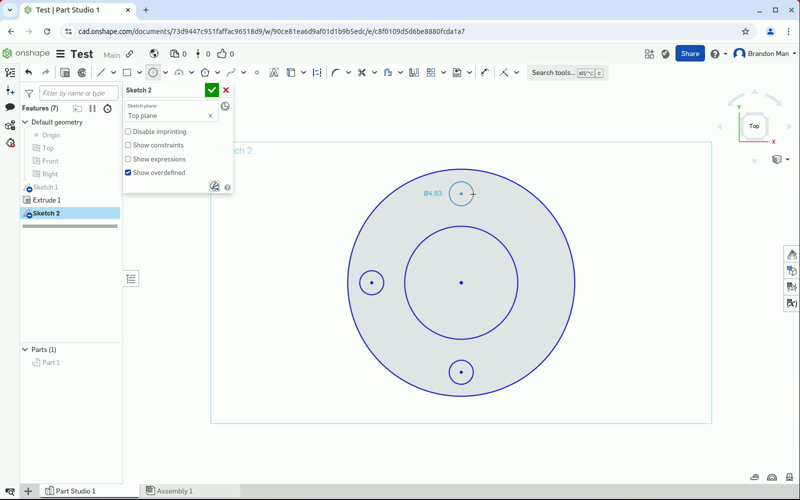
click(473, 193)
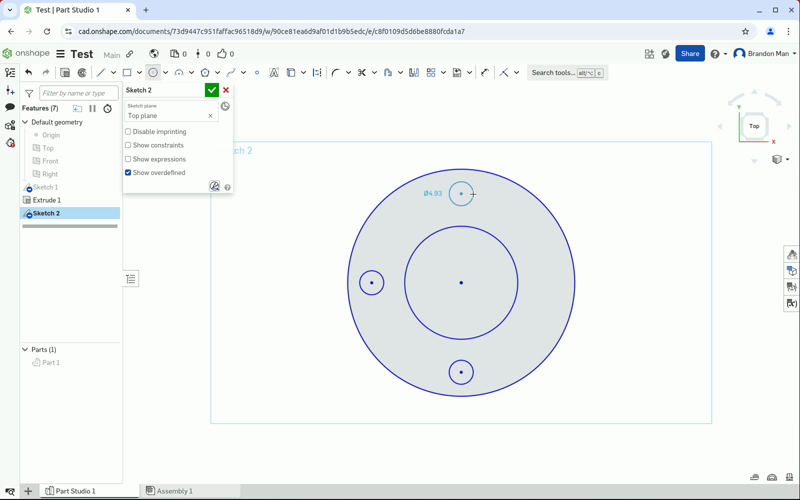
key(esc)
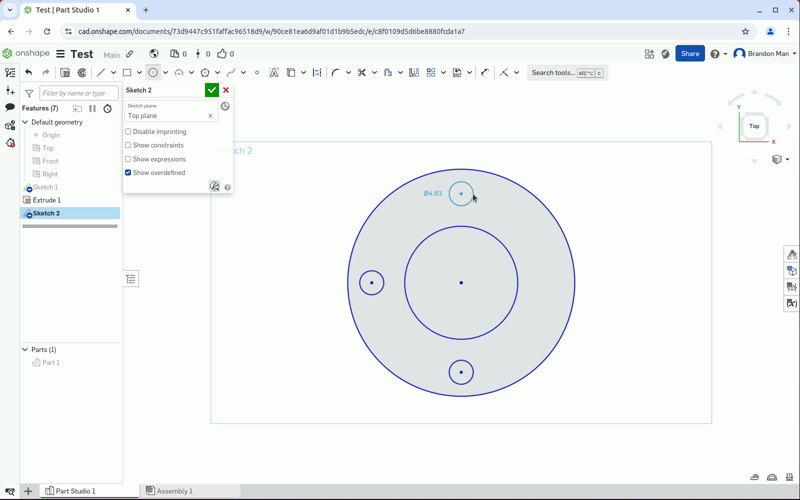
key(c)
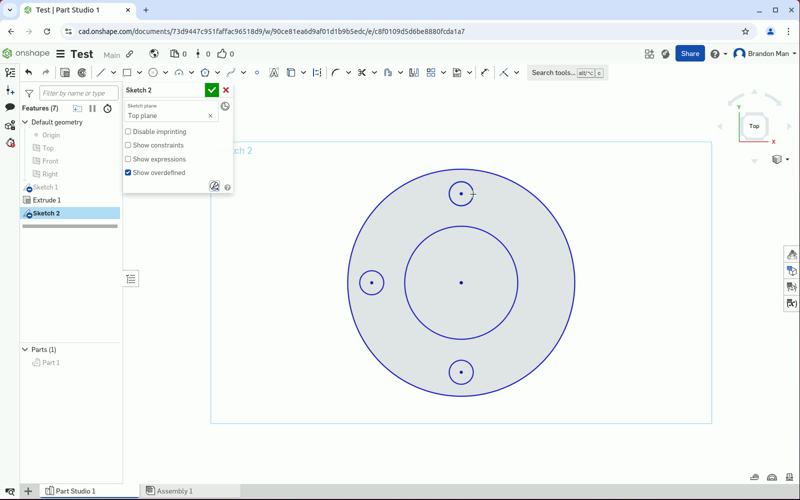
key_down(shift)
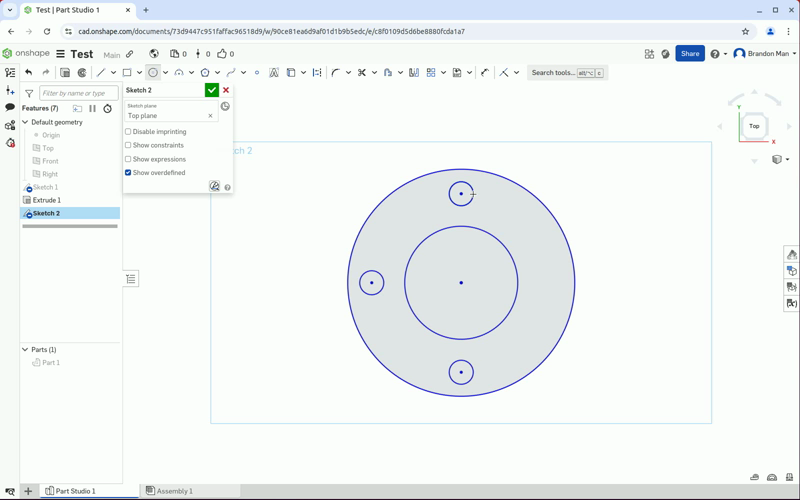
mouse_move(550, 282)
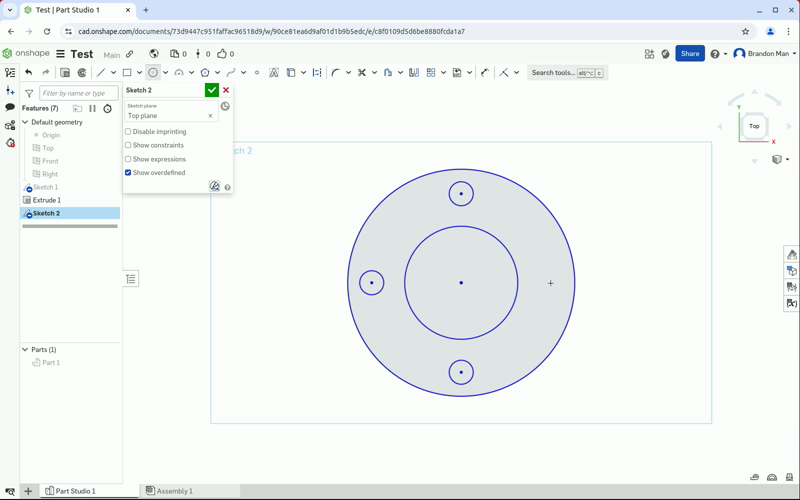
click(550, 282)
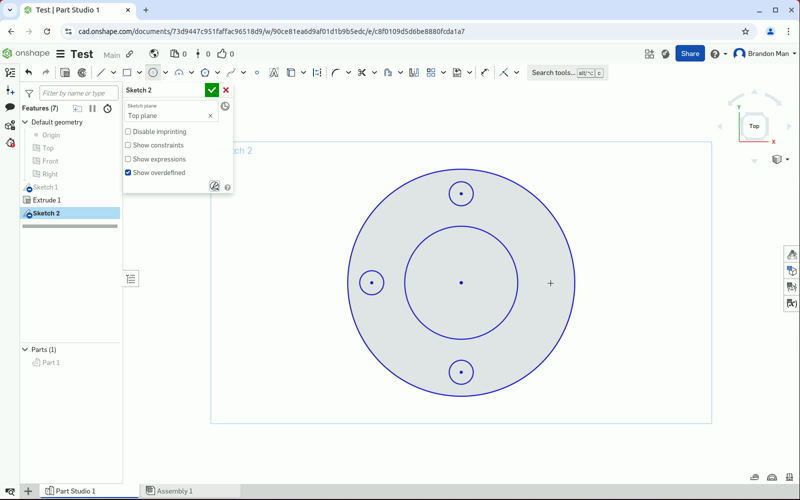
key_up(shift)
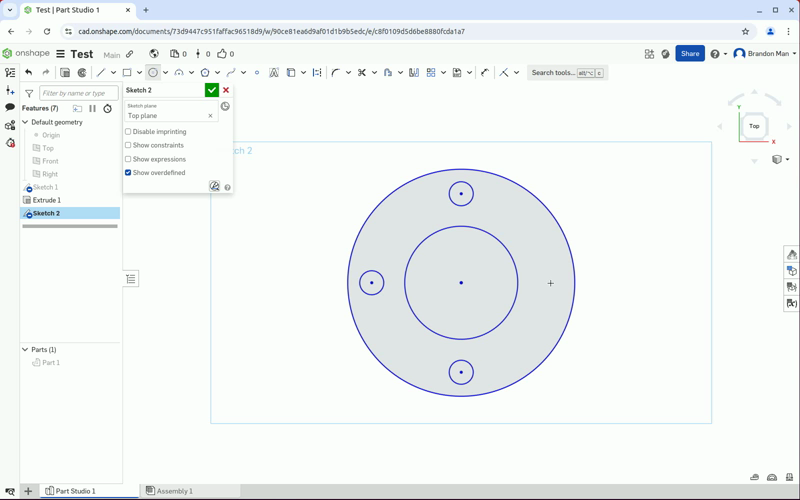
mouse_move(562, 282)
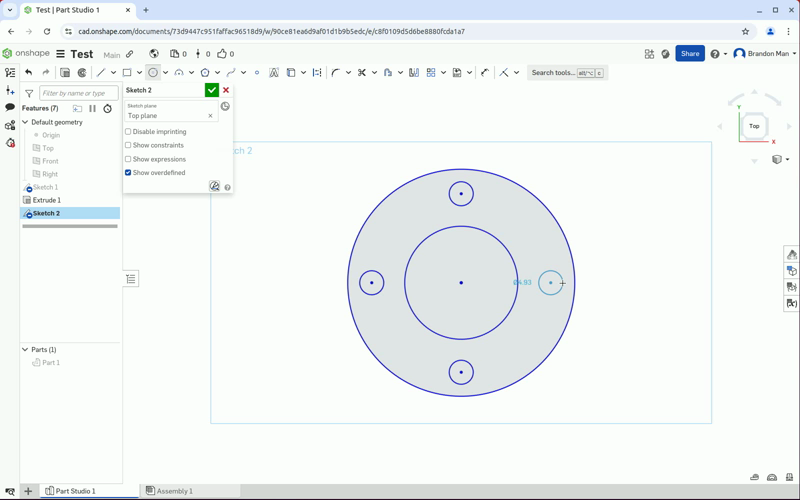
click(562, 282)
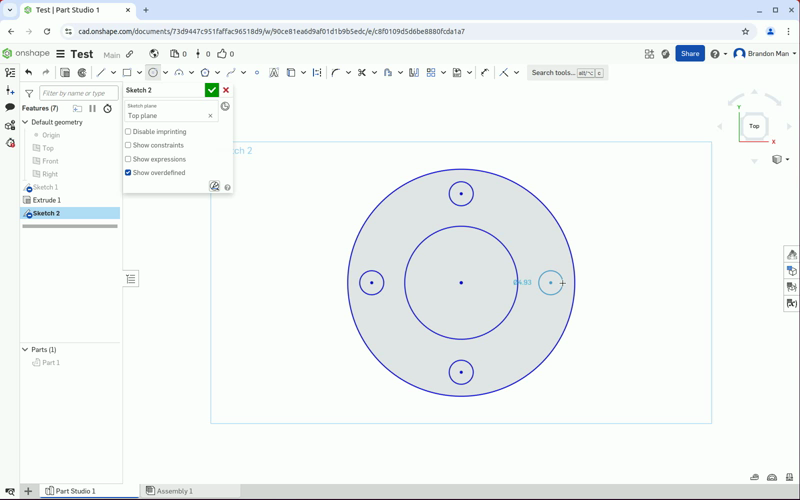
key(esc)
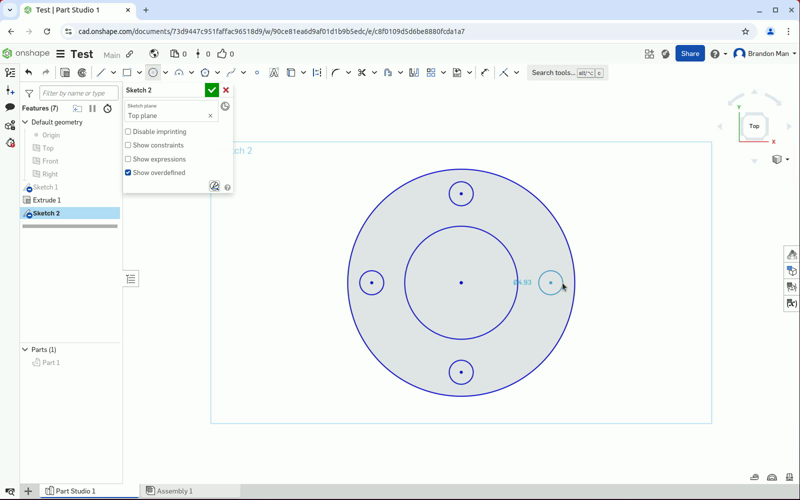
mouse_move(382, 250)
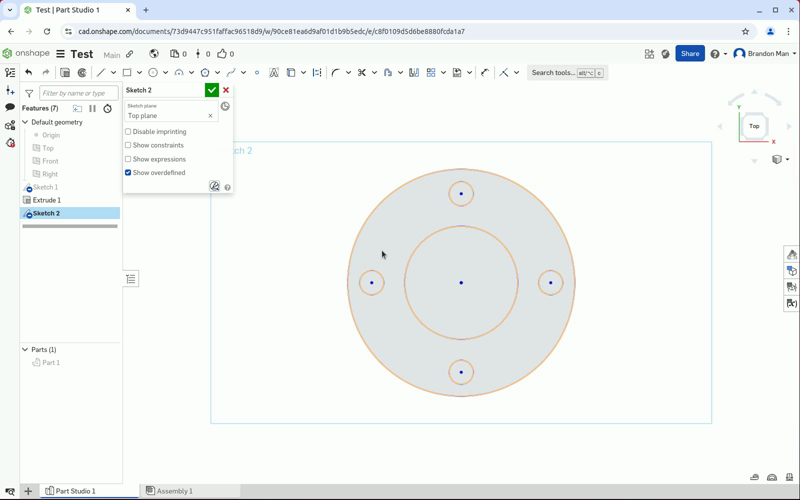
click(382, 250)
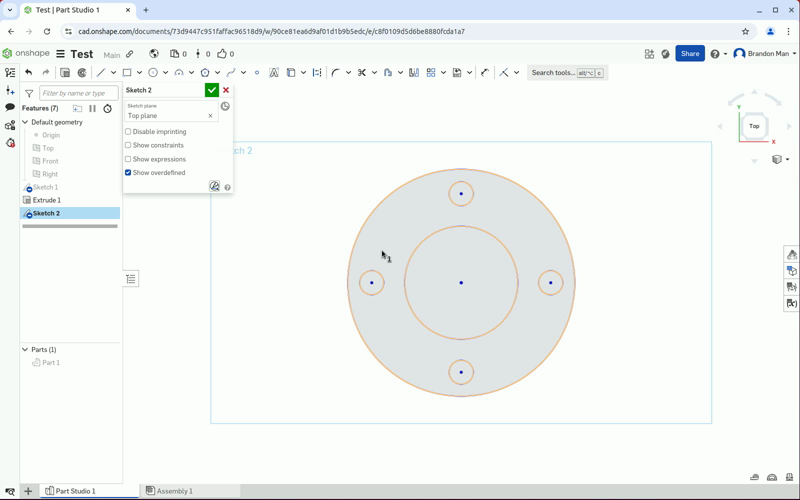
mouse_move(73, 352)
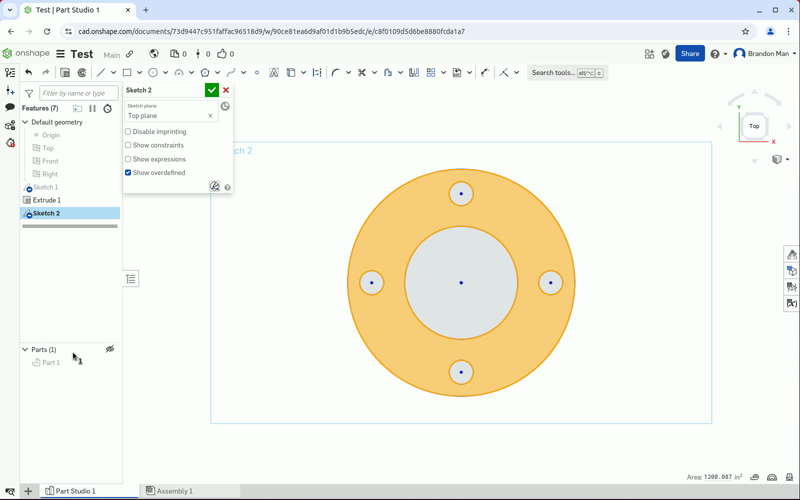
key(shift+y)
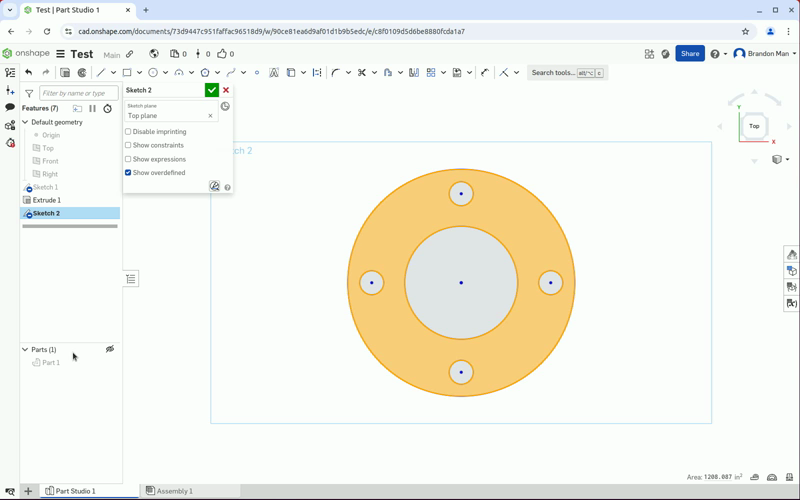
key(shift+e)
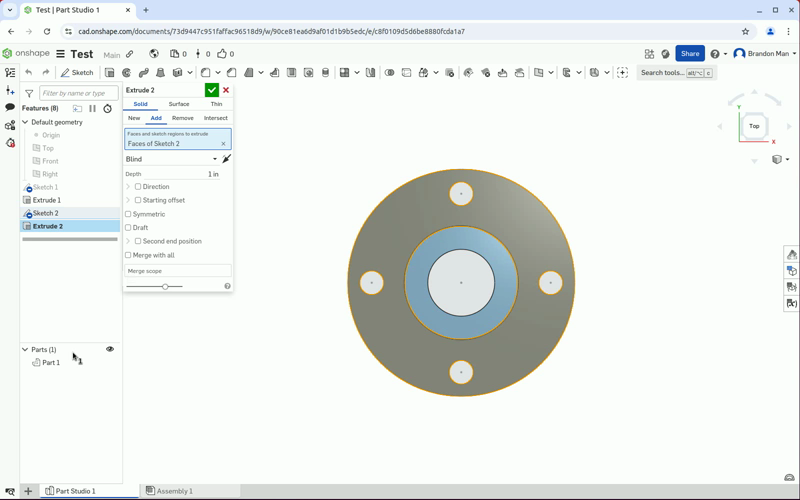
mouse_move(143, 106)
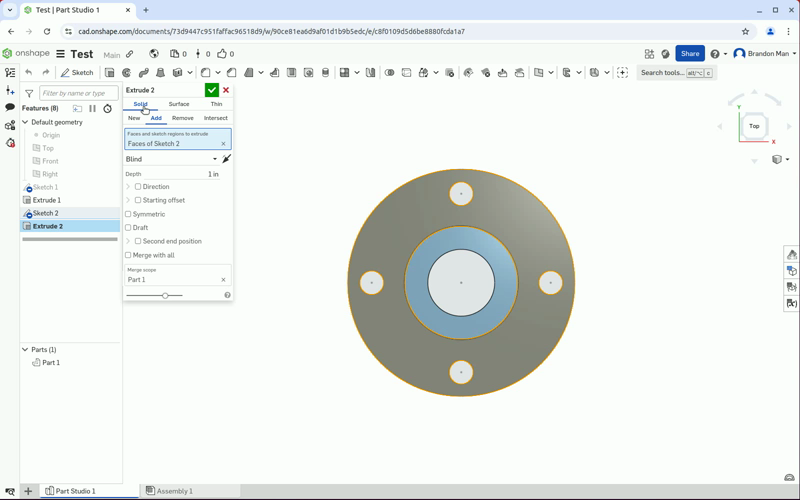
click(143, 106)
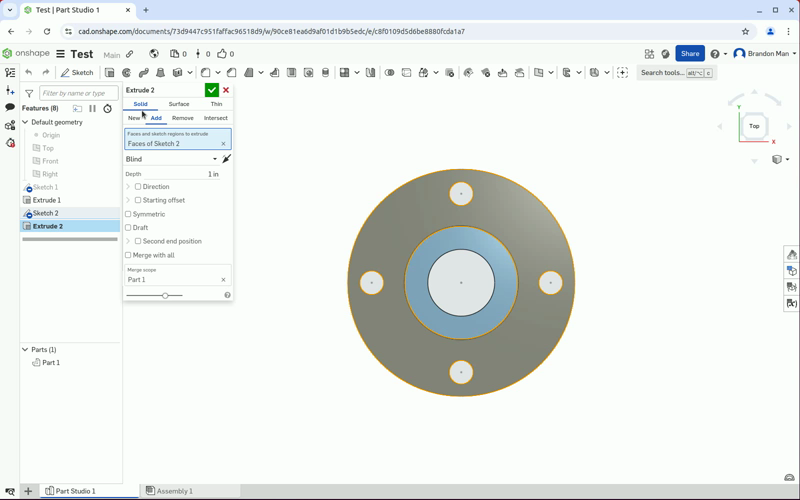
mouse_move(137, 120)
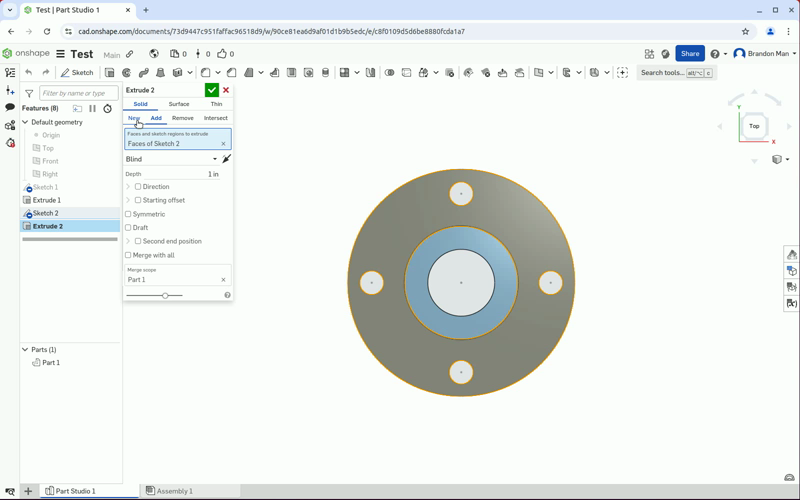
click(137, 120)
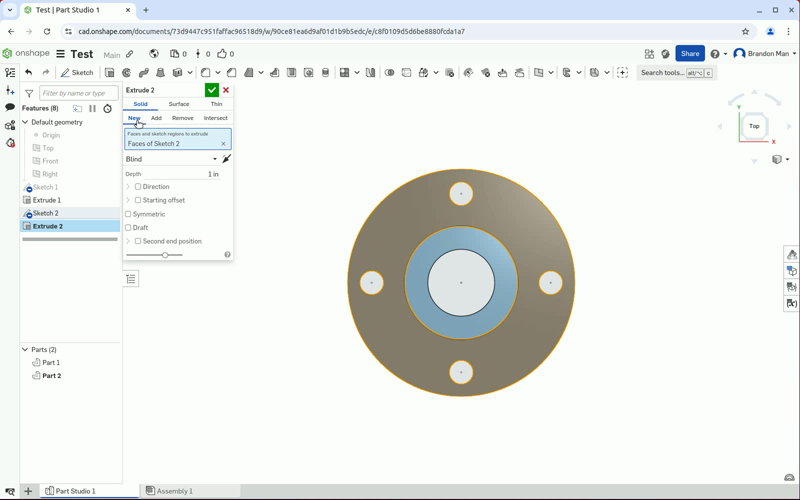
key(tab, 4)
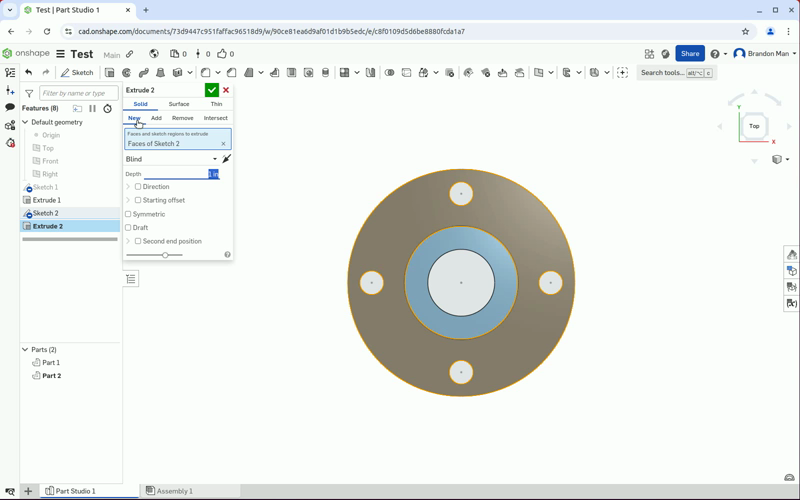
text(9.147)
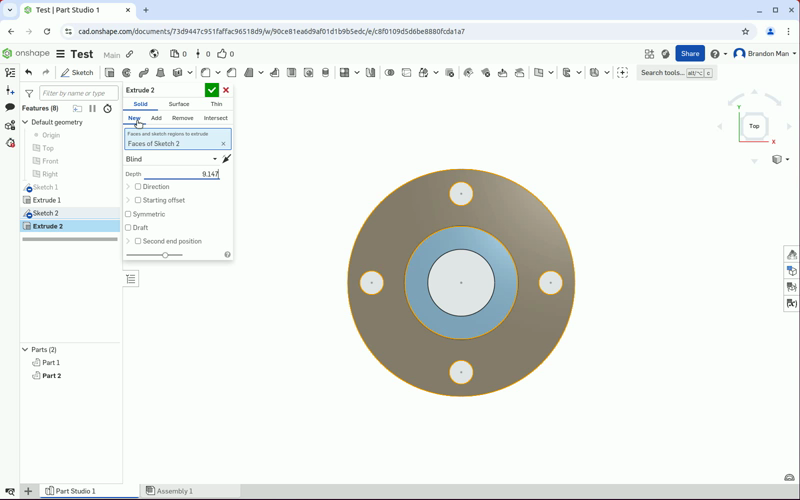
key(enter)
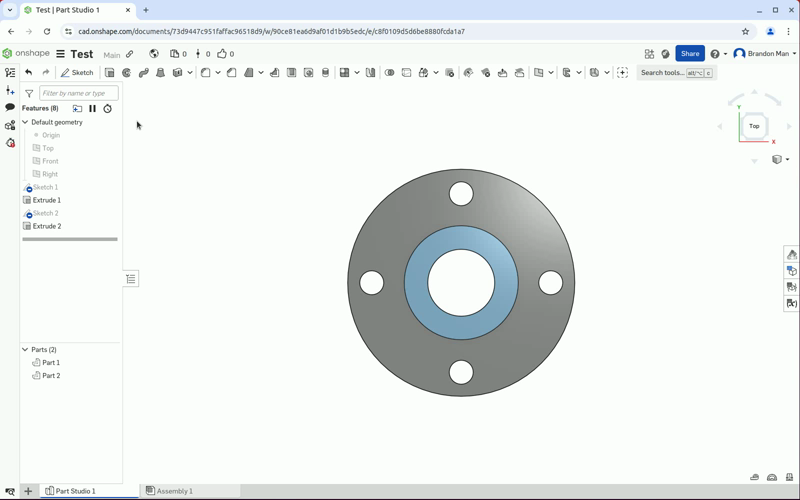
key(shift+h)
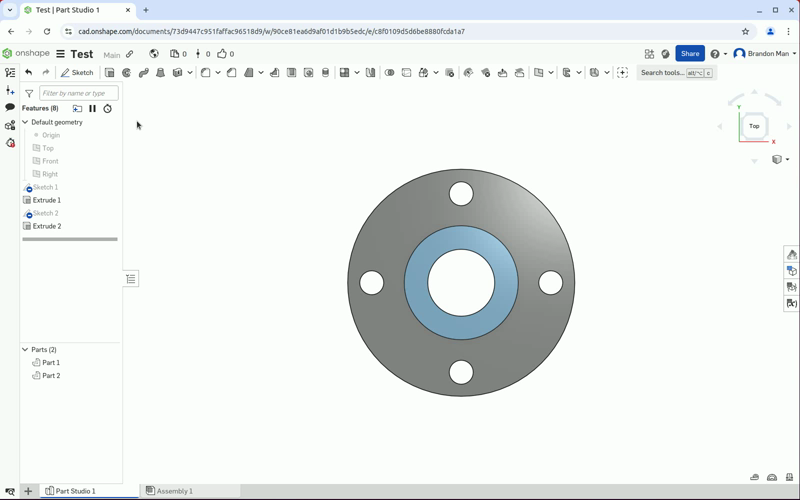
key(shift+h)
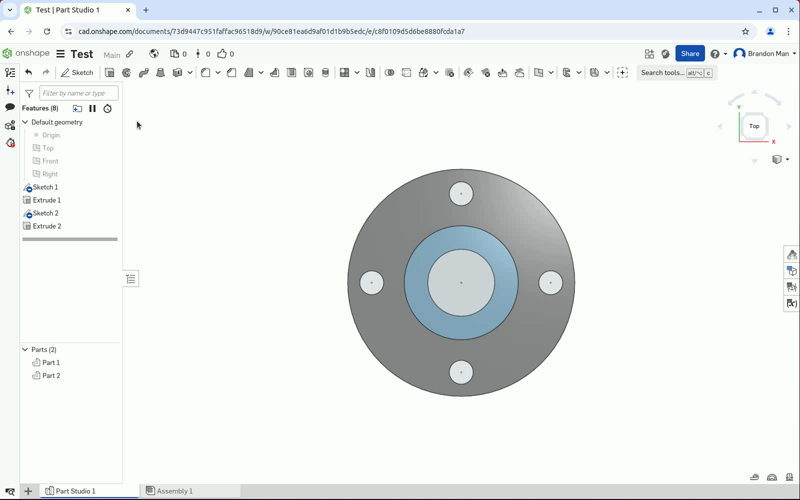
key(shift+7)
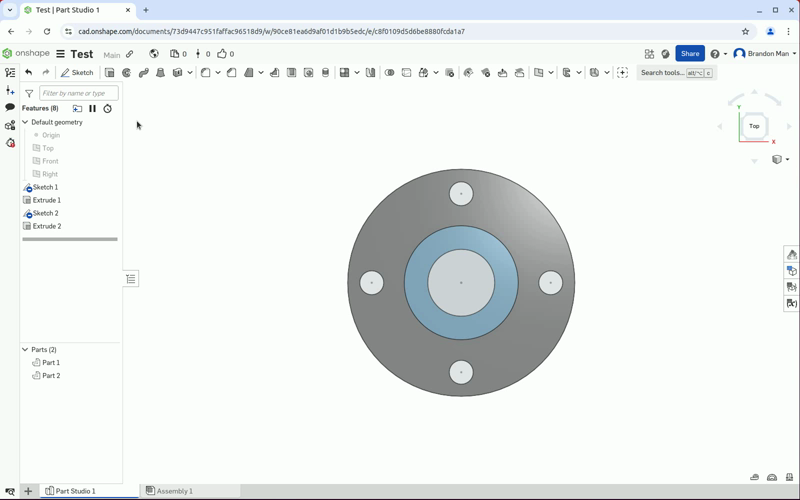
key(up, 3)
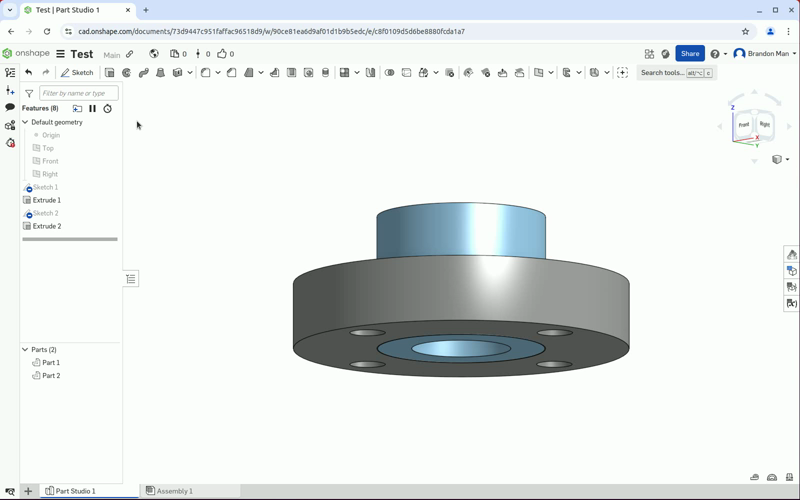
key(left, 3)
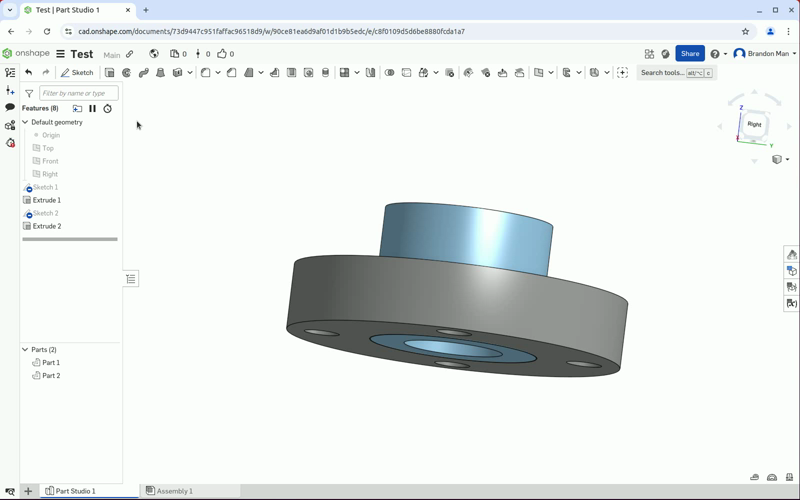
key(right, 3)
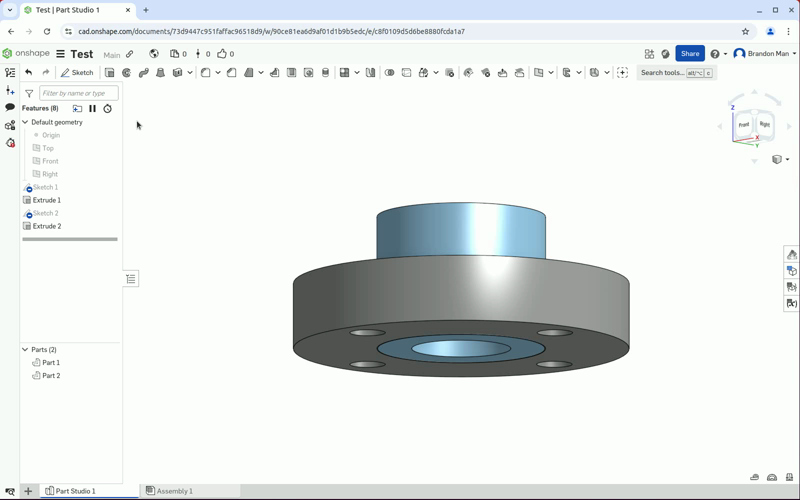
key(down, 3)
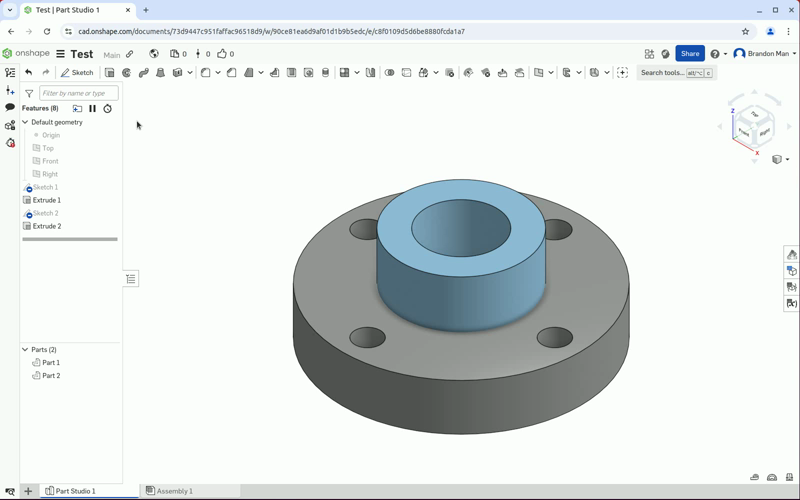
mouse_move(73, 189)
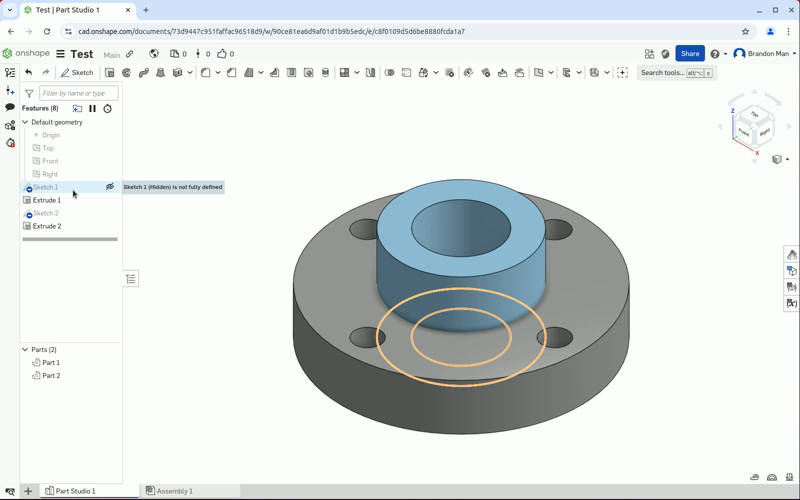
click(73, 189)